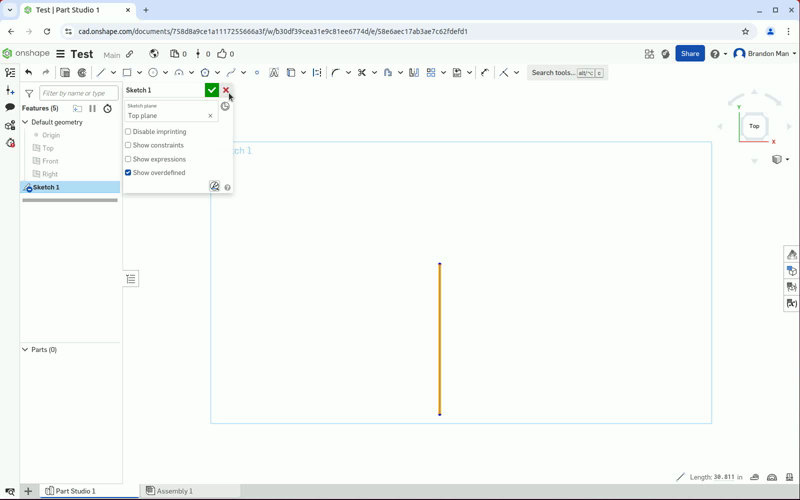
key(shift+h)
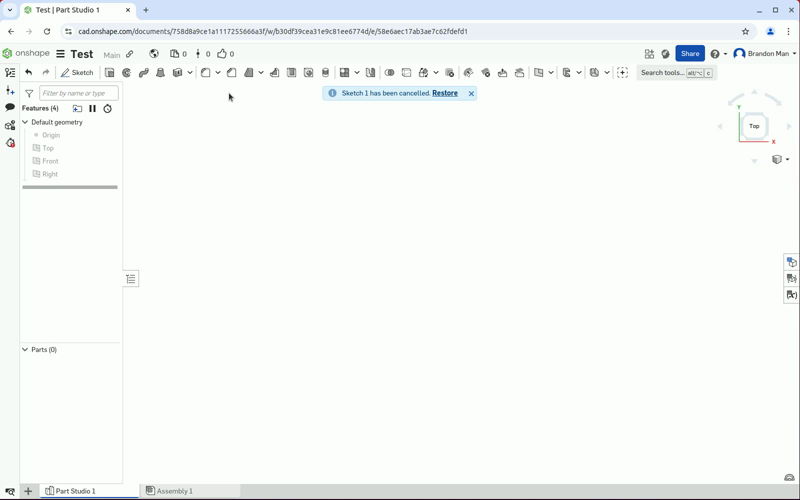
mouse_move(73, 352)
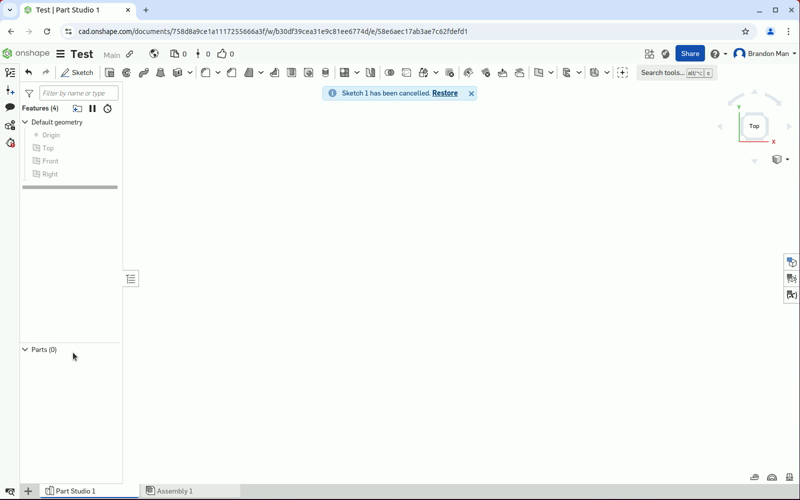
key(y)
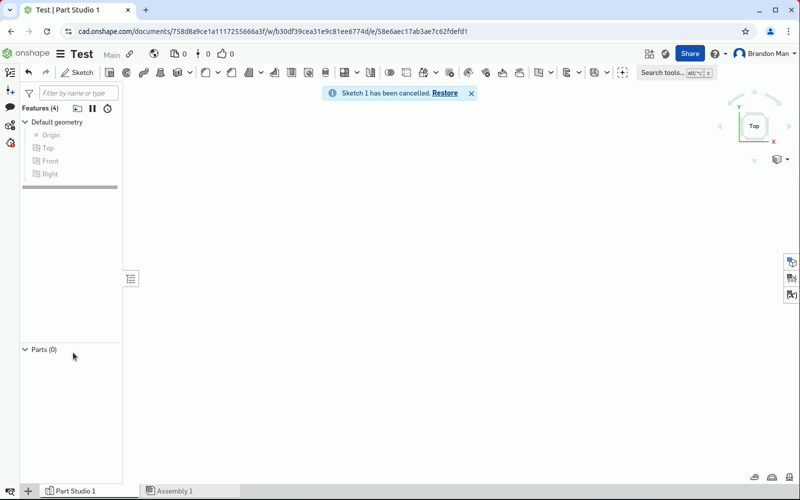
key(shift+p)
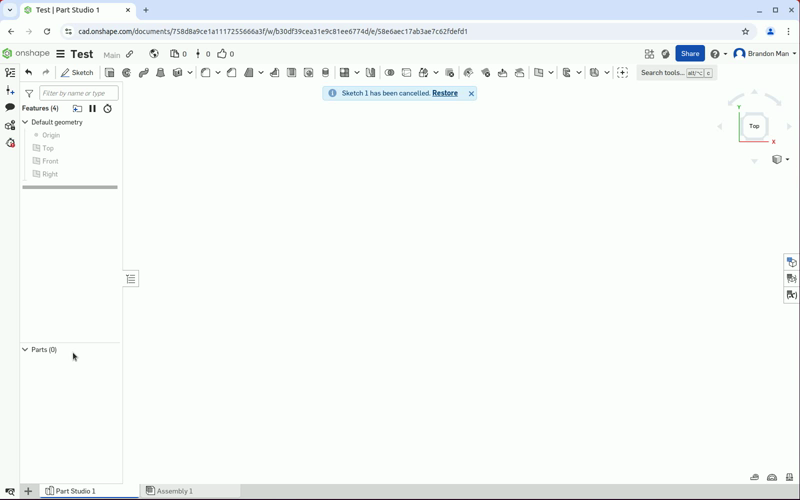
key(space)
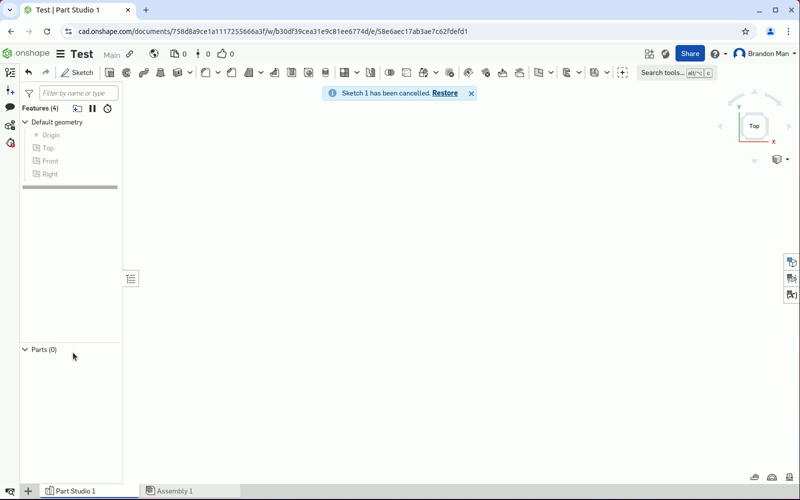
key_down(shift)
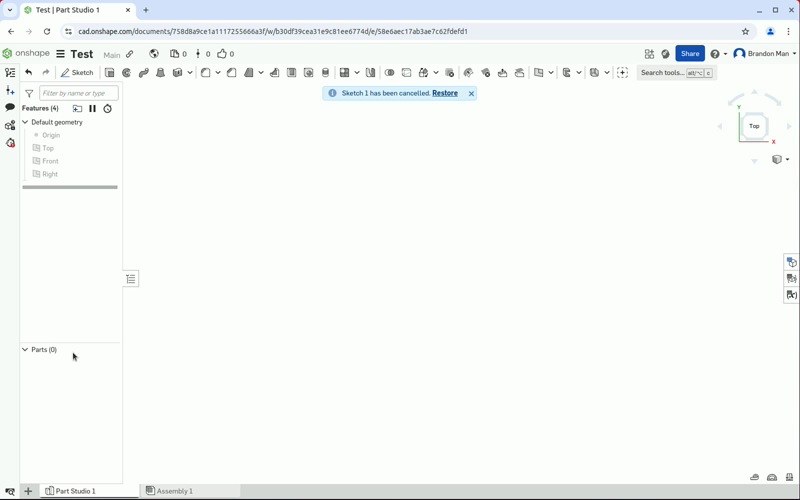
key(up)
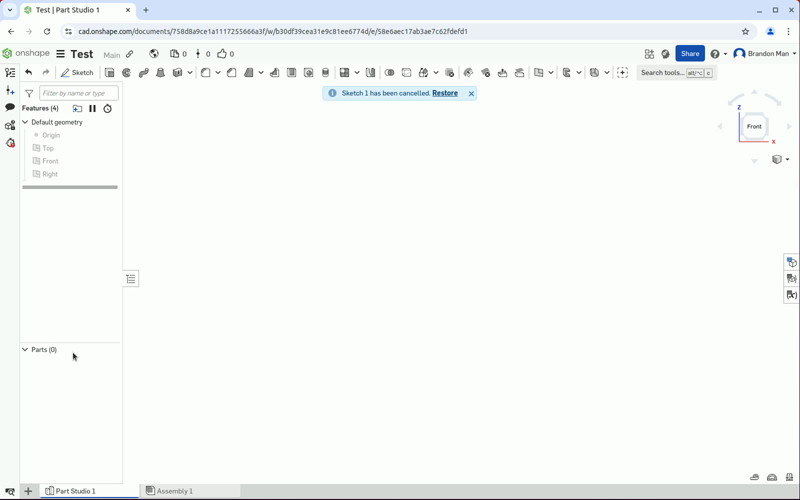
key_up(shift)
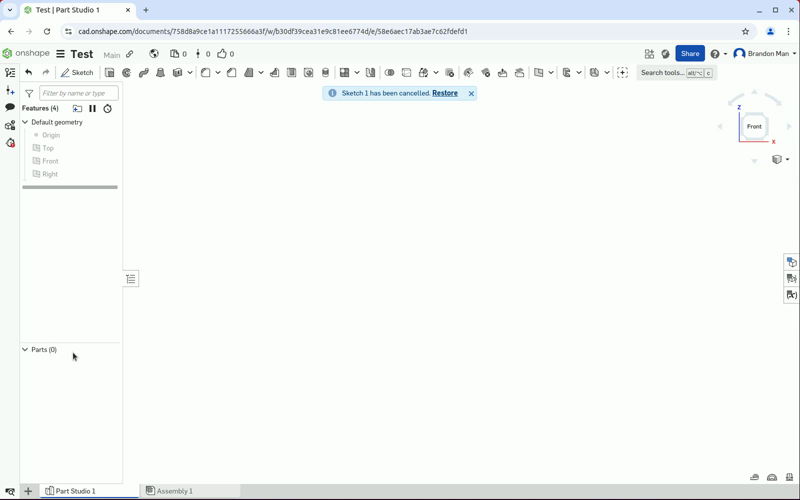
mouse_move(73, 352)
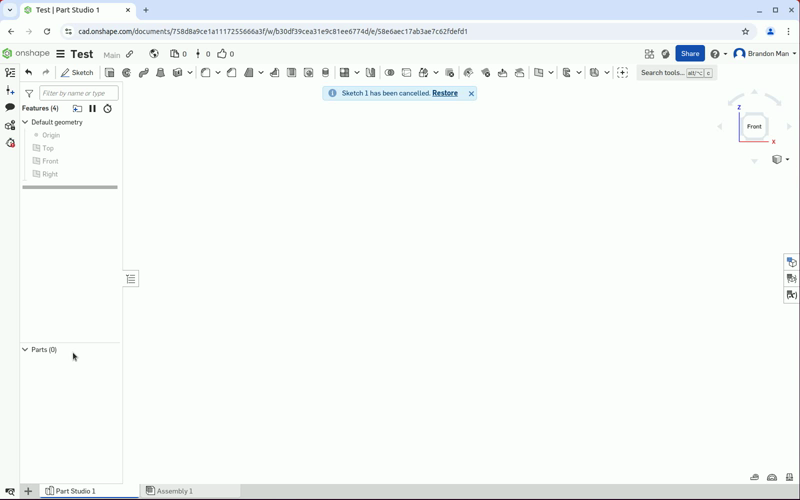
key(shift+y)
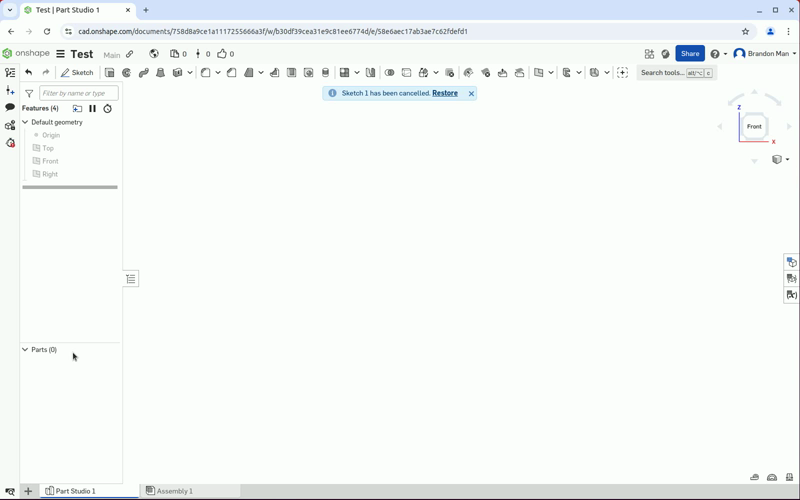
key(shift+s)
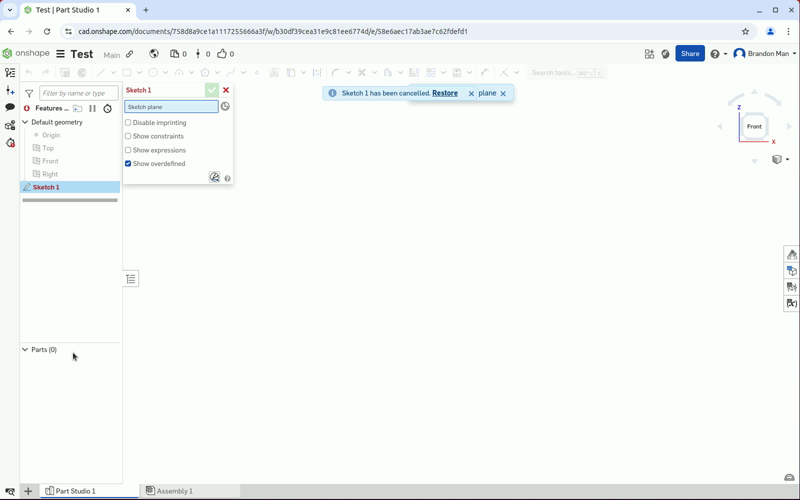
mouse_move(73, 163)
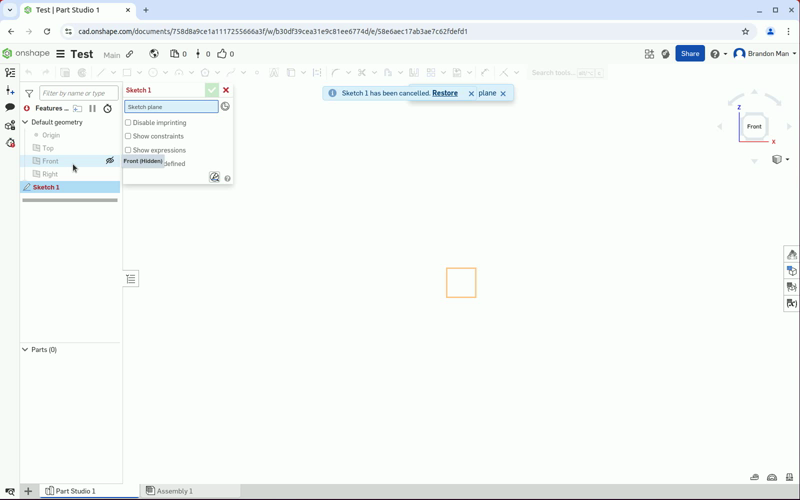
click(73, 163)
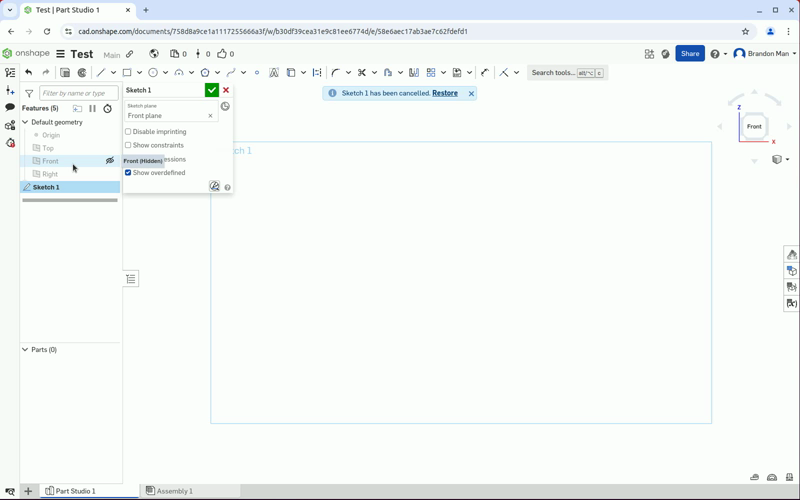
mouse_move(73, 352)
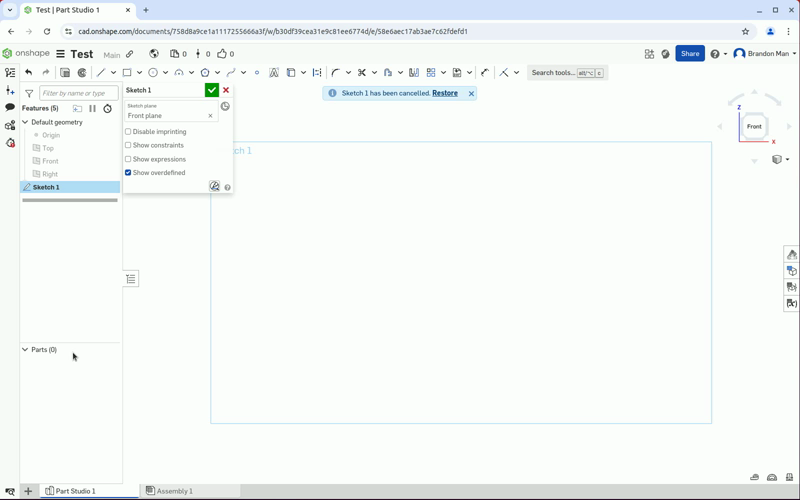
key(y)
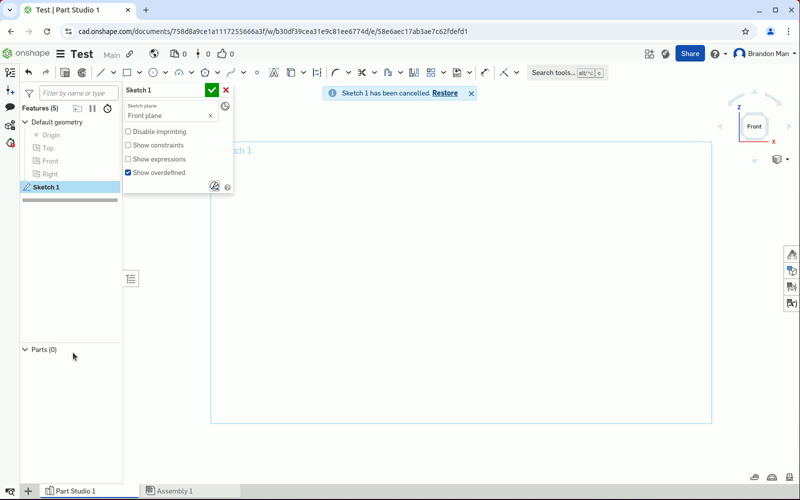
key(l)
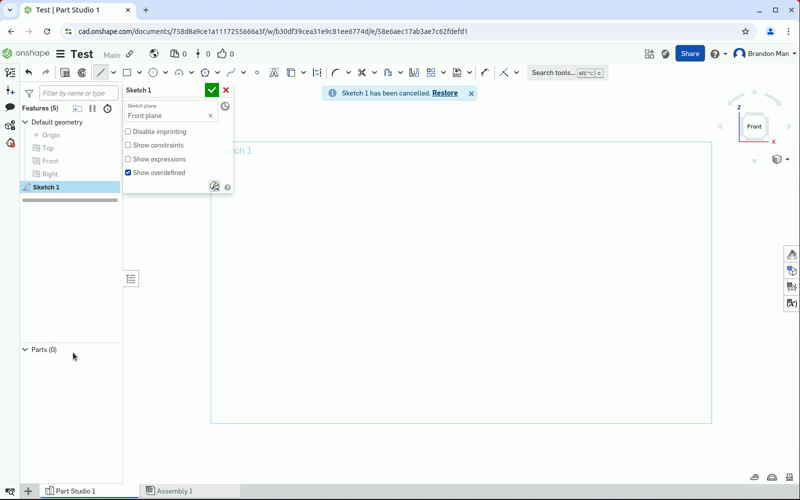
key_down(shift)
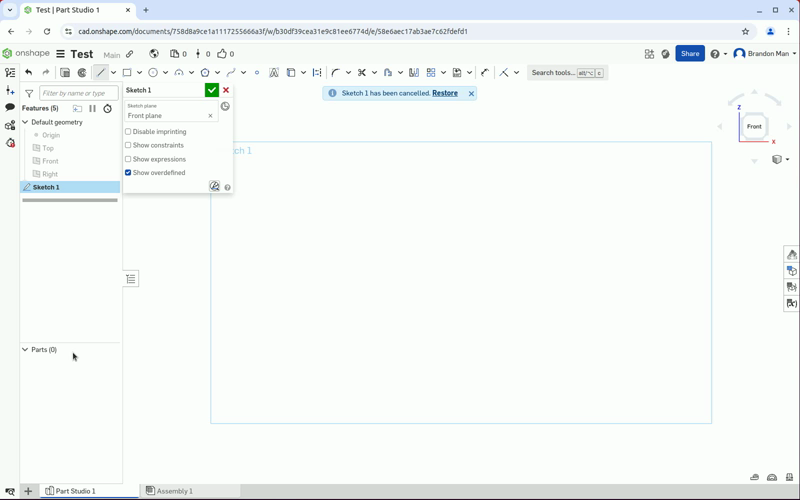
mouse_move(423, 290)
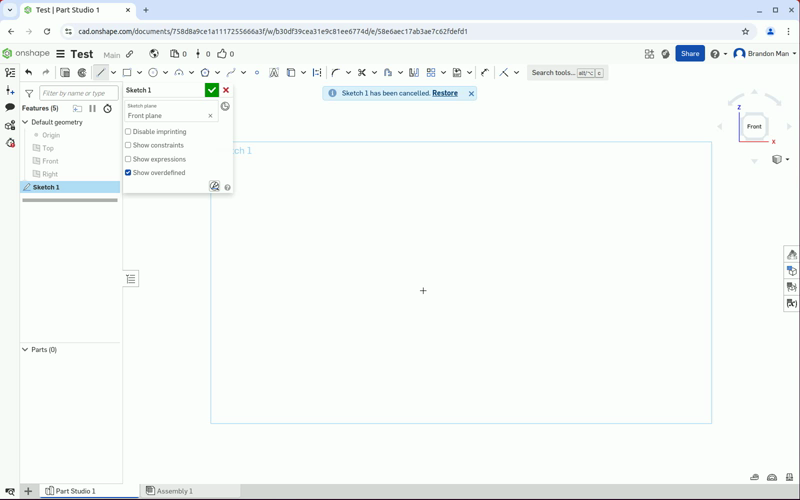
click(423, 290)
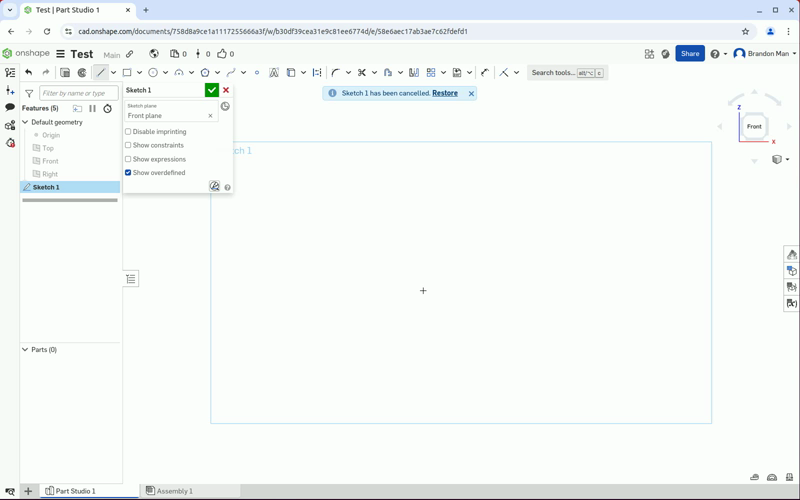
key_up(shift)
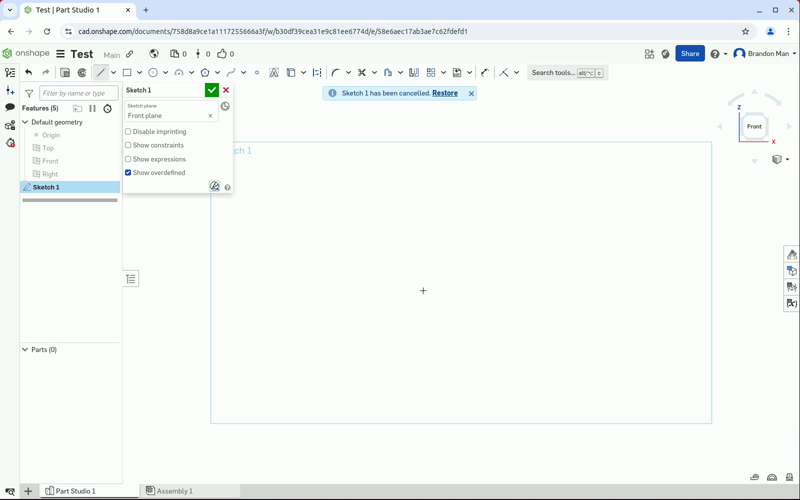
key_down(shift)
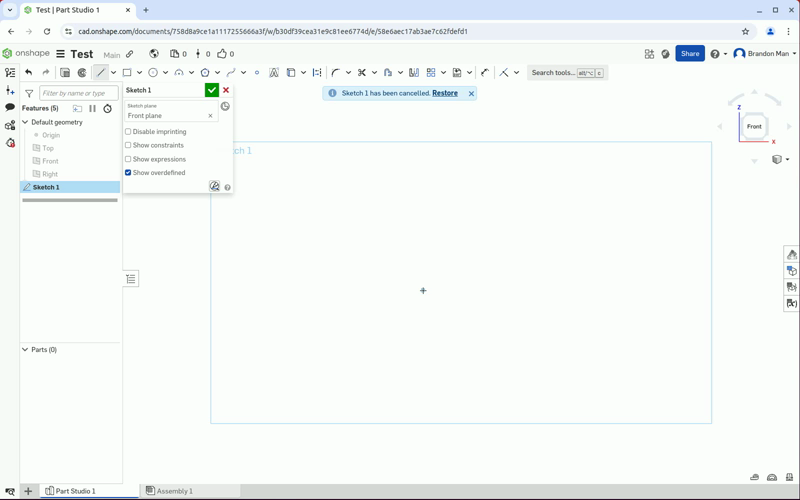
mouse_move(497, 290)
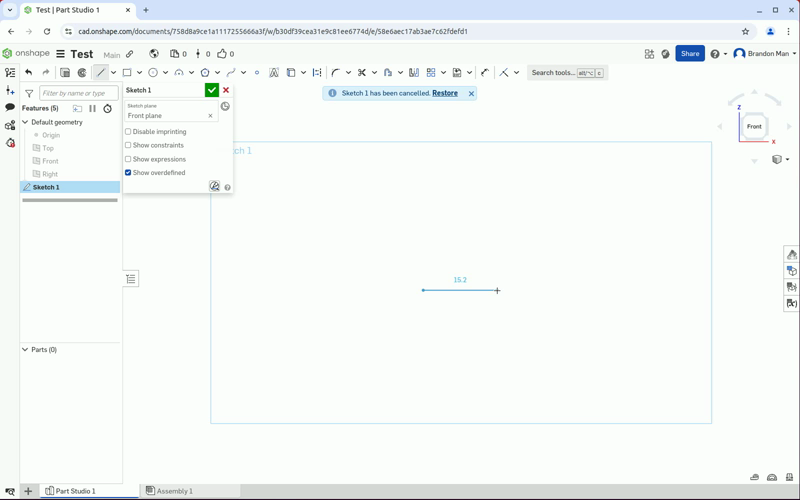
click(497, 290)
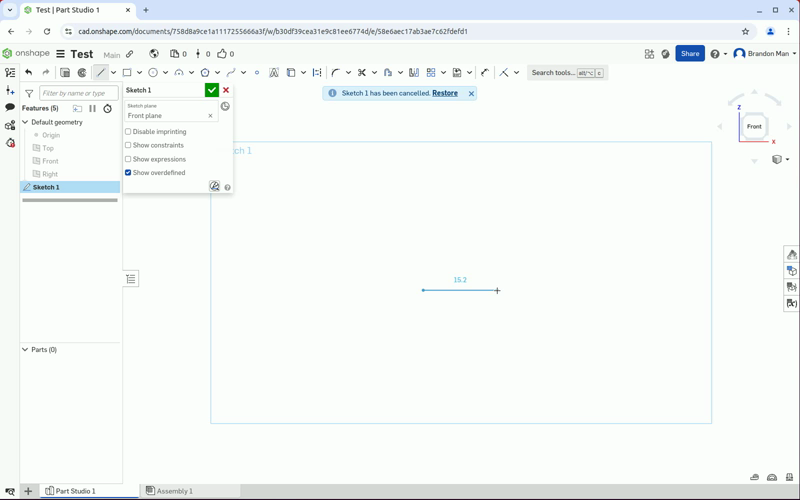
key_up(shift)
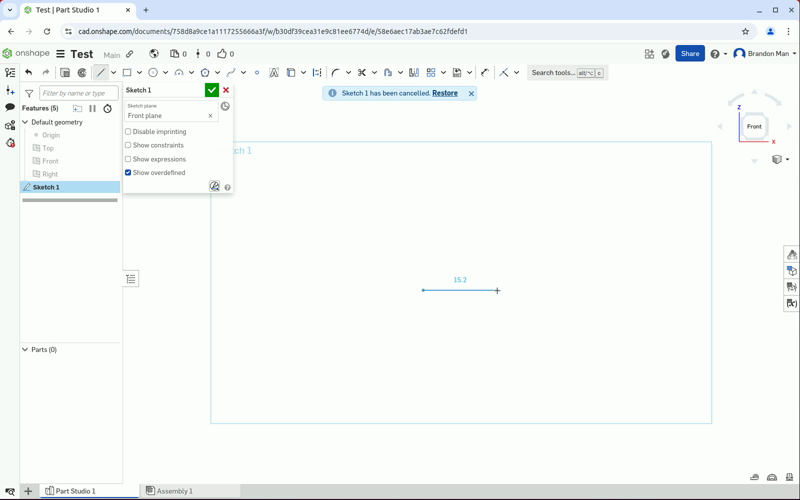
key_down(shift)
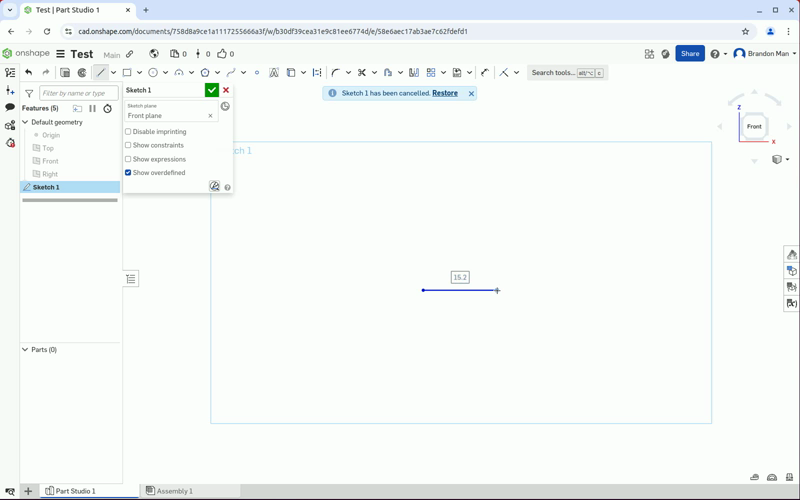
mouse_move(527, 290)
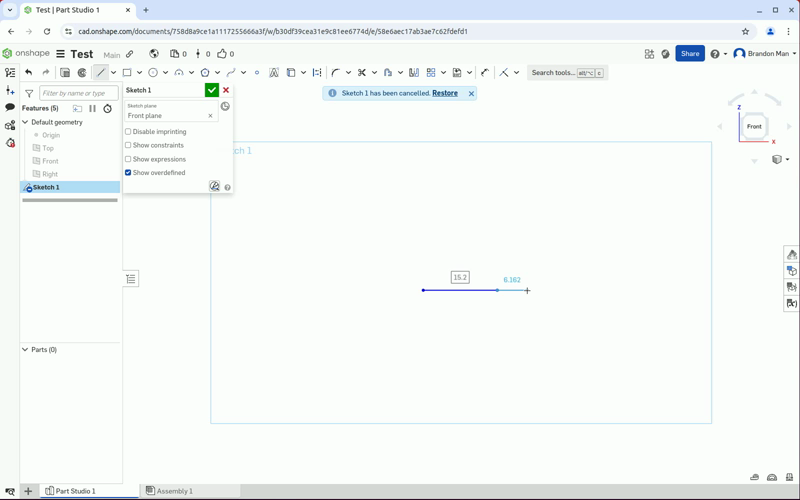
mouse_move(497, 275)
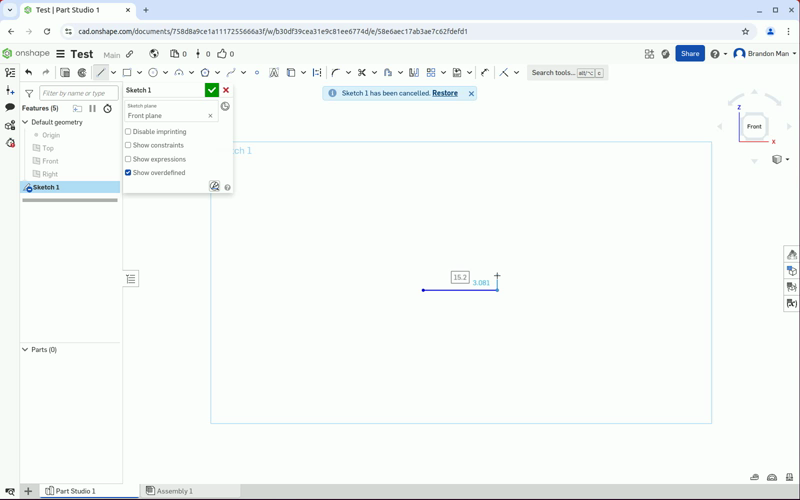
click(497, 275)
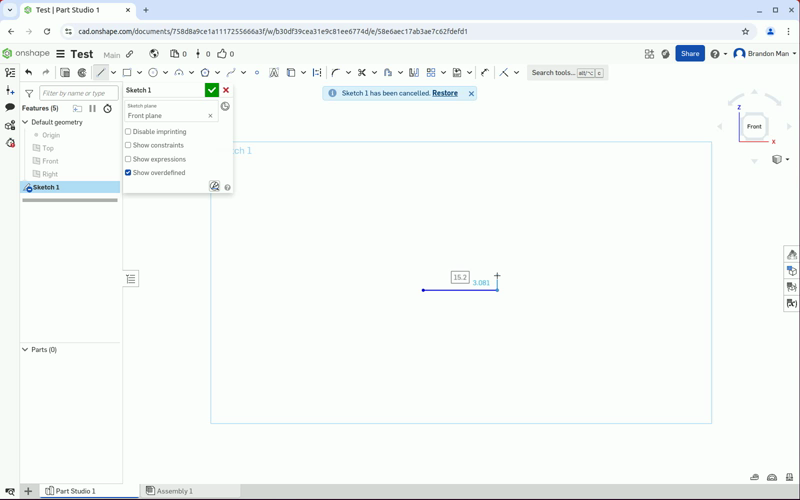
key_up(shift)
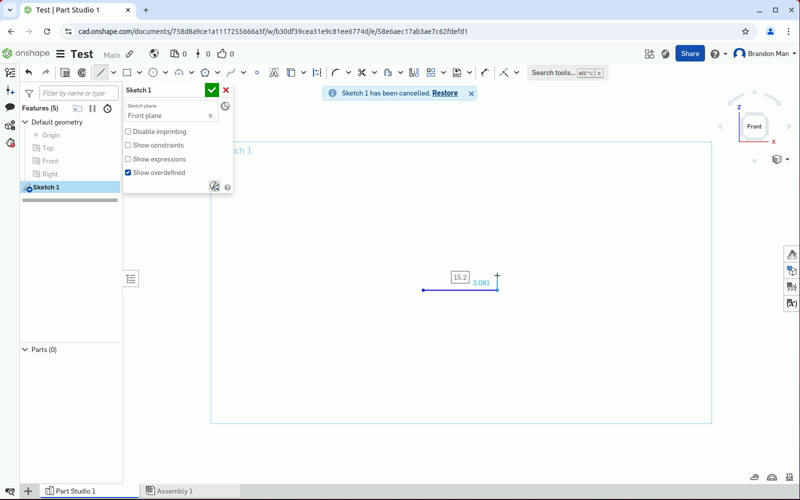
key_down(shift)
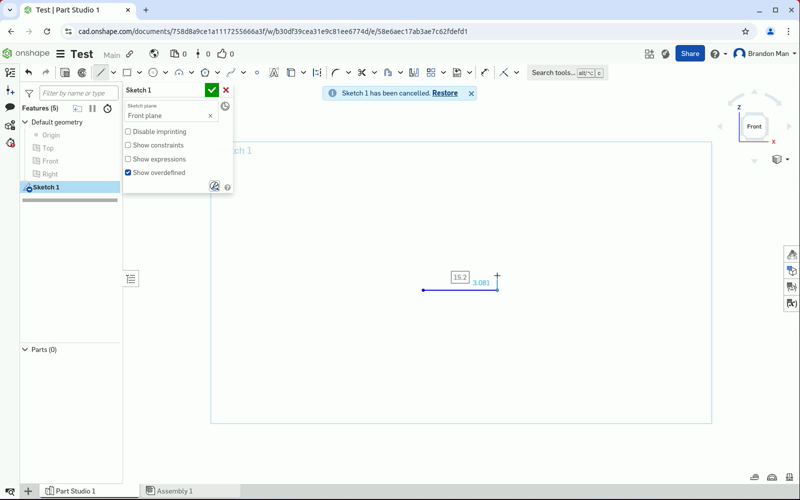
mouse_move(423, 275)
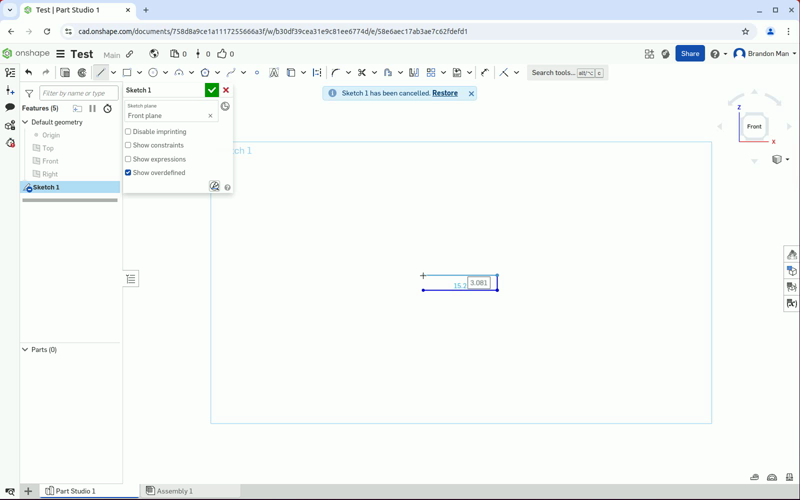
click(423, 275)
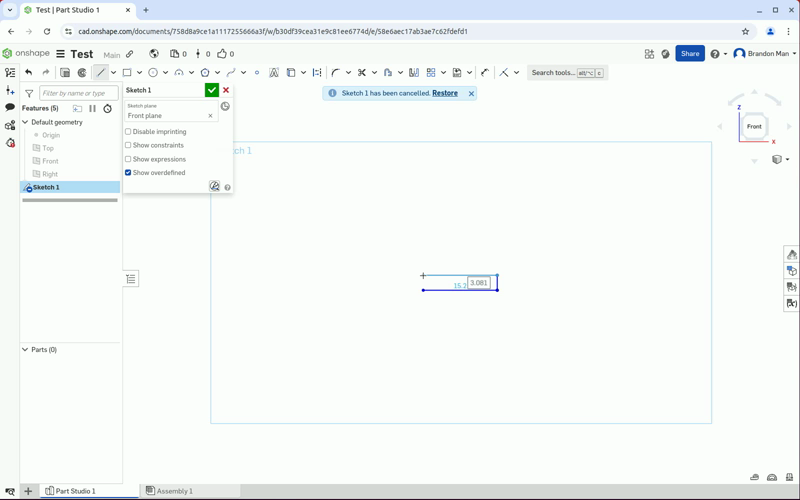
key_up(shift)
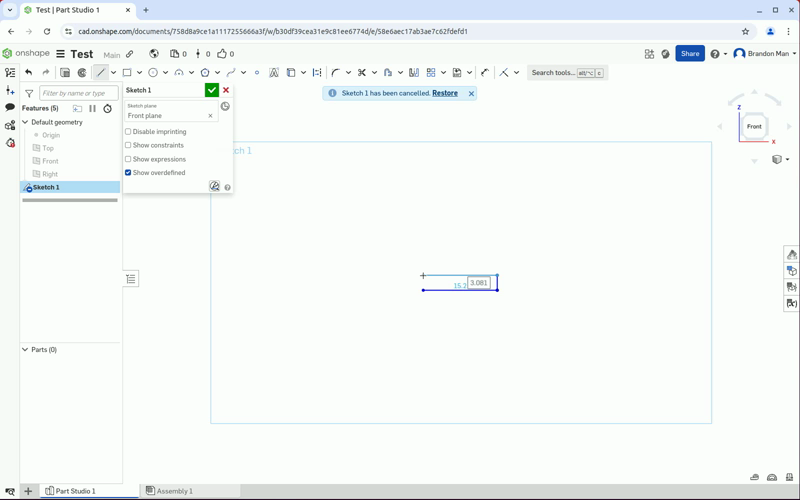
mouse_move(453, 275)
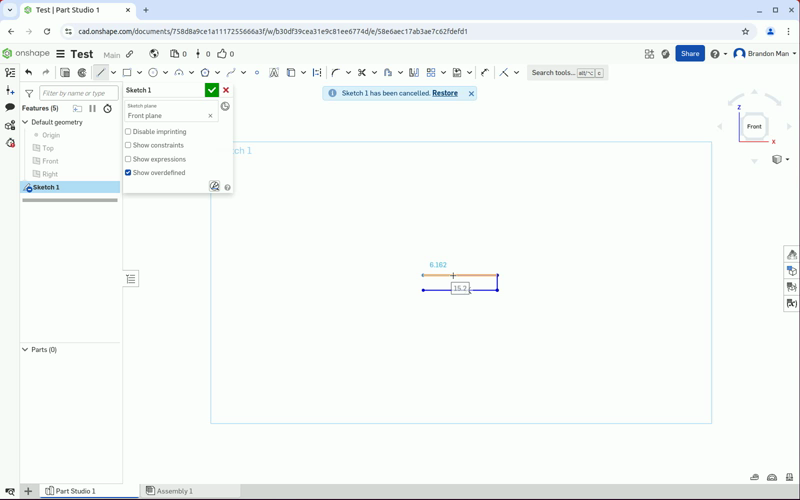
key_down(shift)
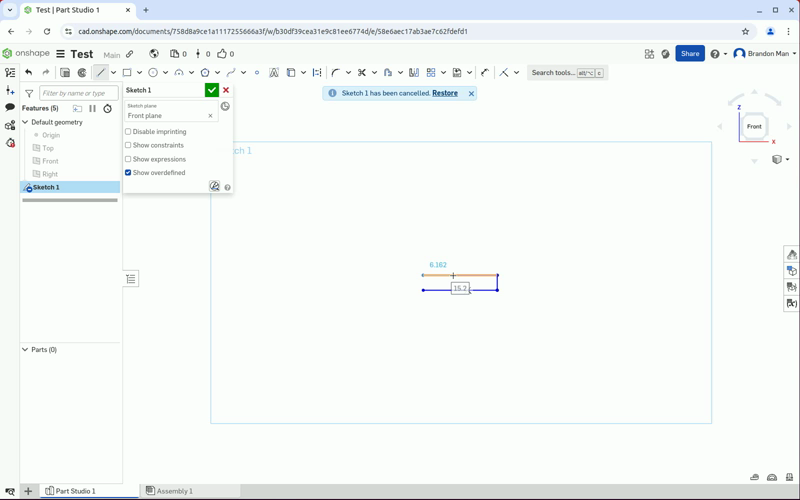
mouse_move(423, 290)
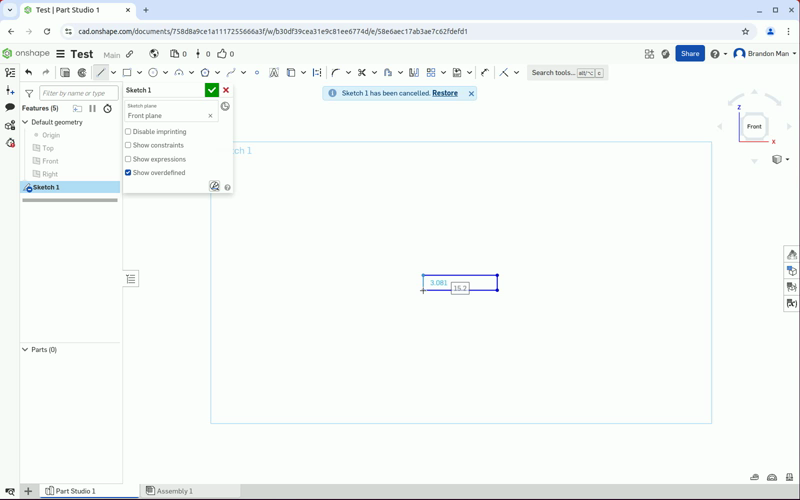
key_up(shift)
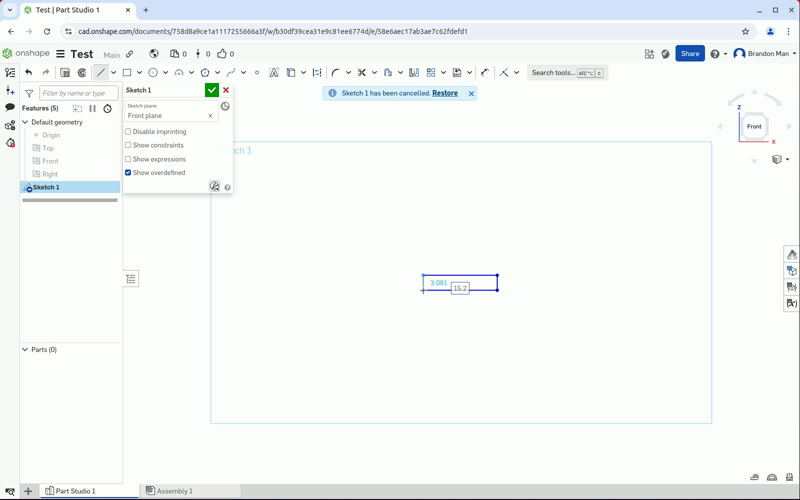
click(423, 290)
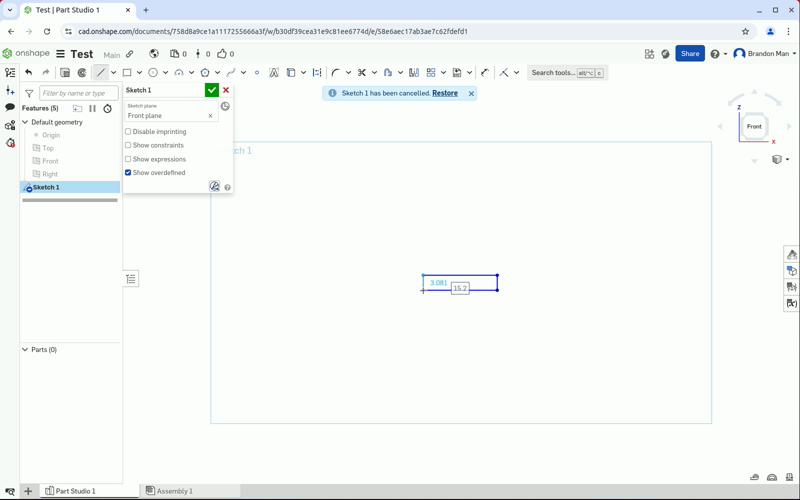
key(esc)
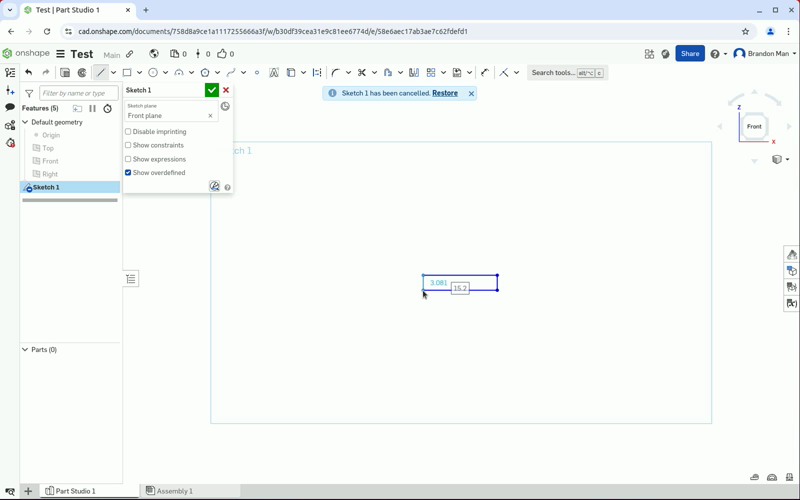
mouse_move(496, 278)
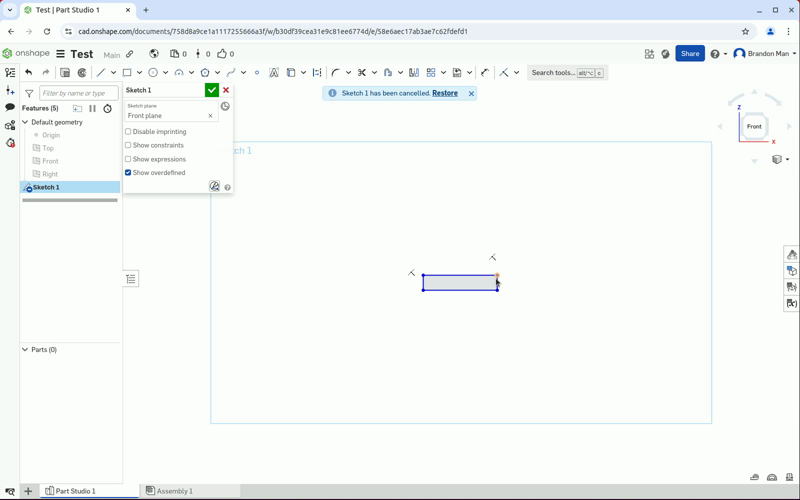
scroll(6)
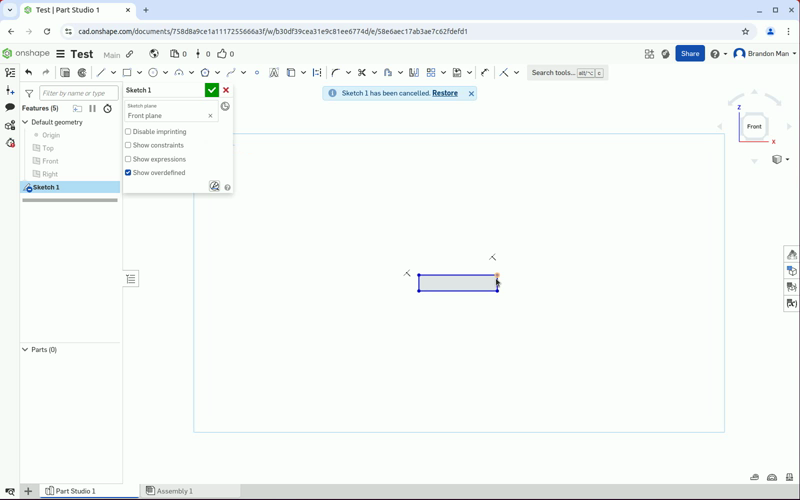
scroll(6)
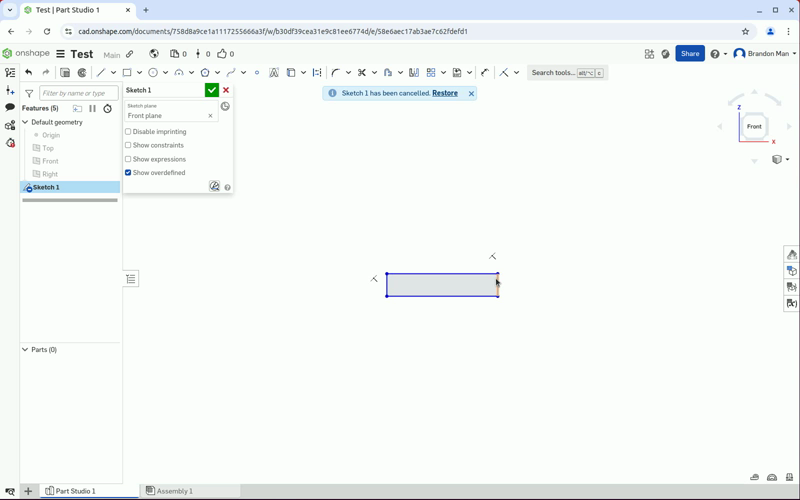
scroll(6)
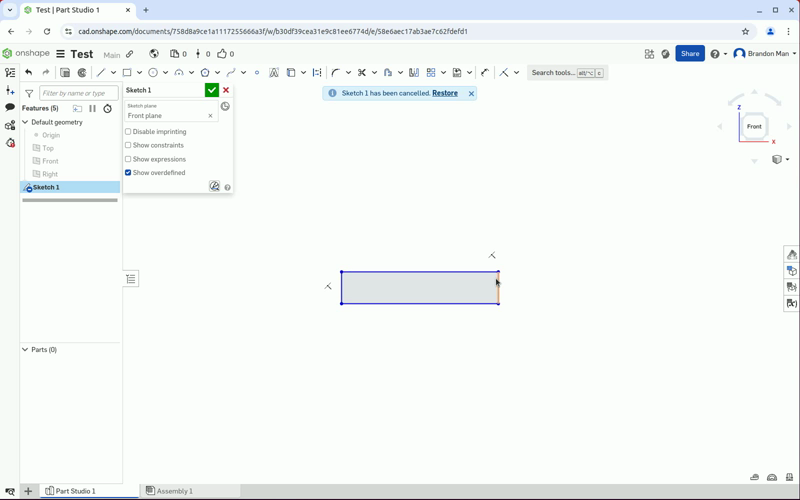
scroll(6)
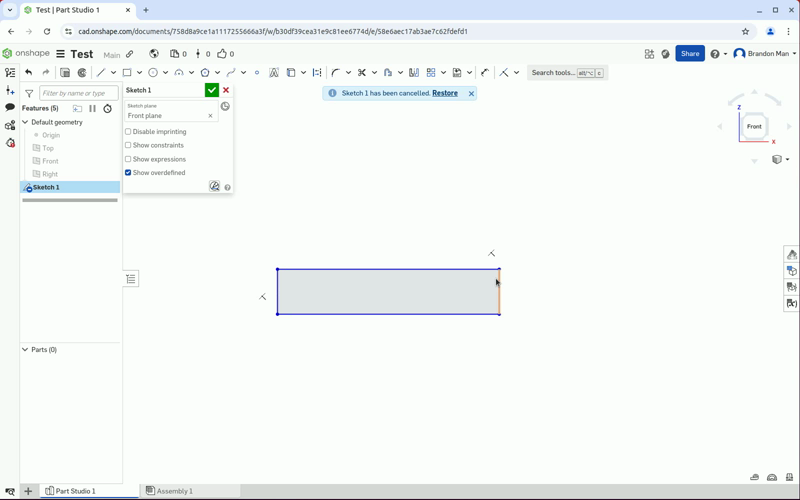
scroll(6)
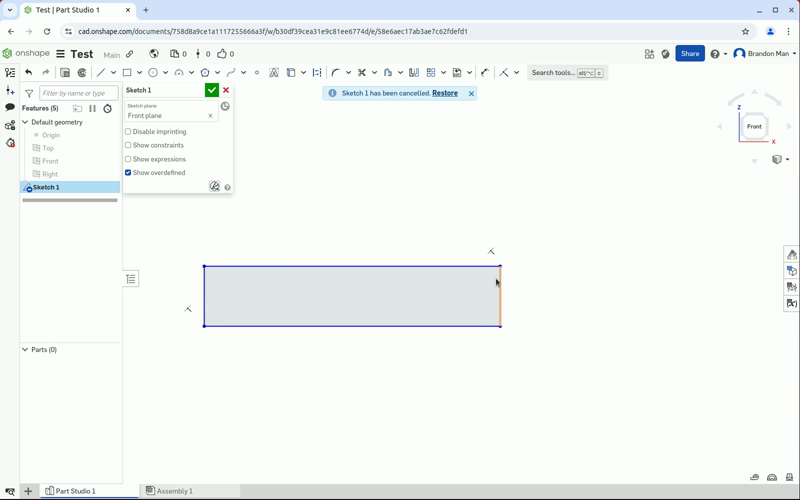
scroll(6)
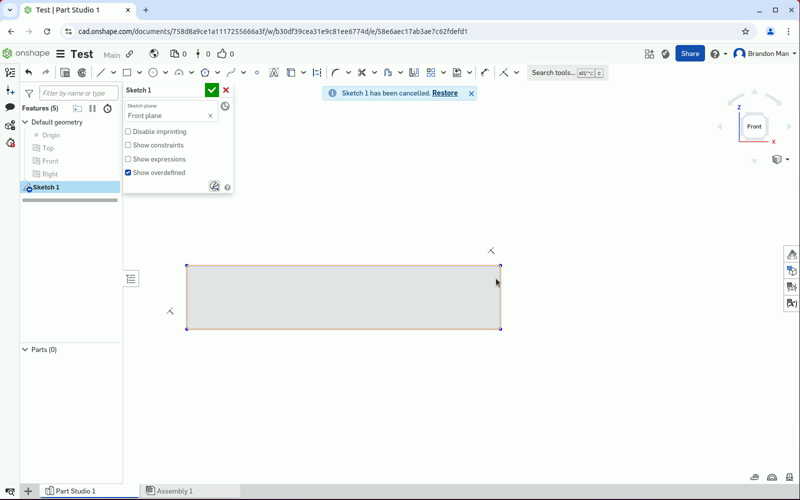
scroll(6)
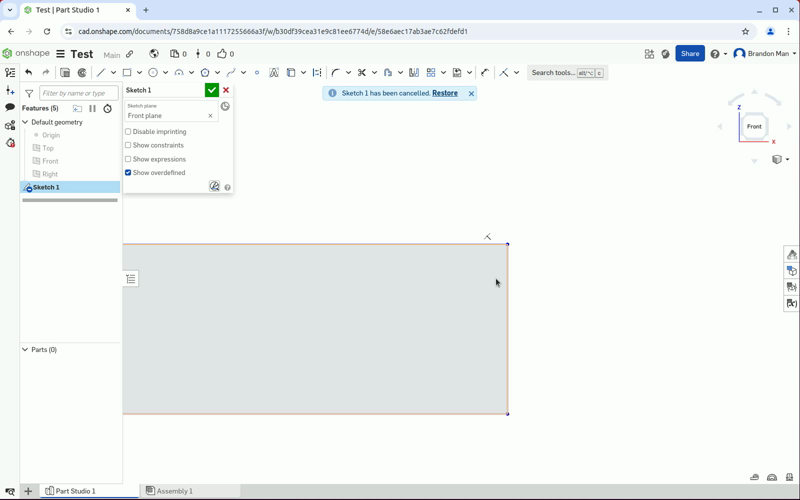
click(496, 278)
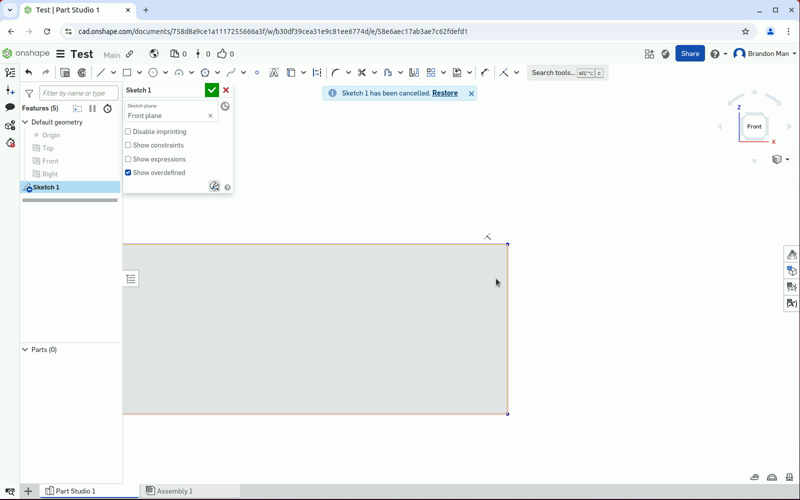
scroll(-6)
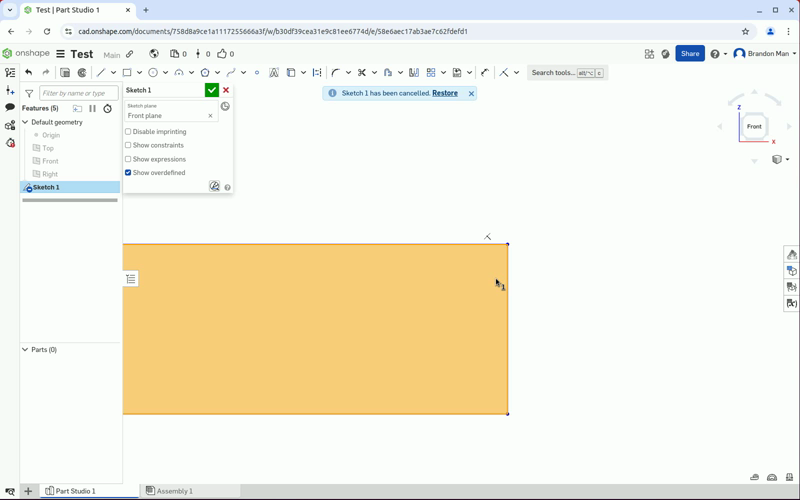
scroll(-6)
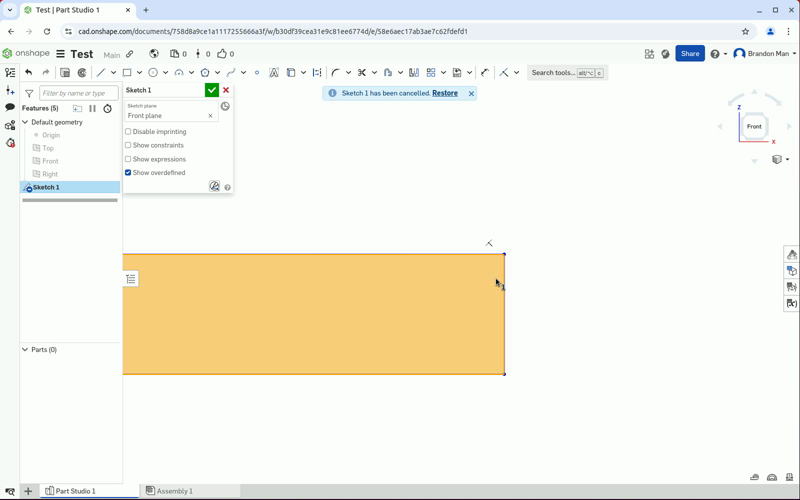
scroll(-6)
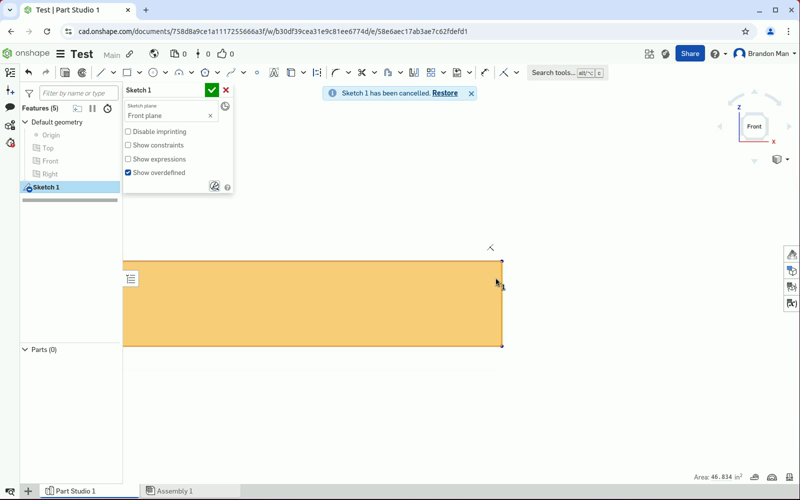
scroll(-6)
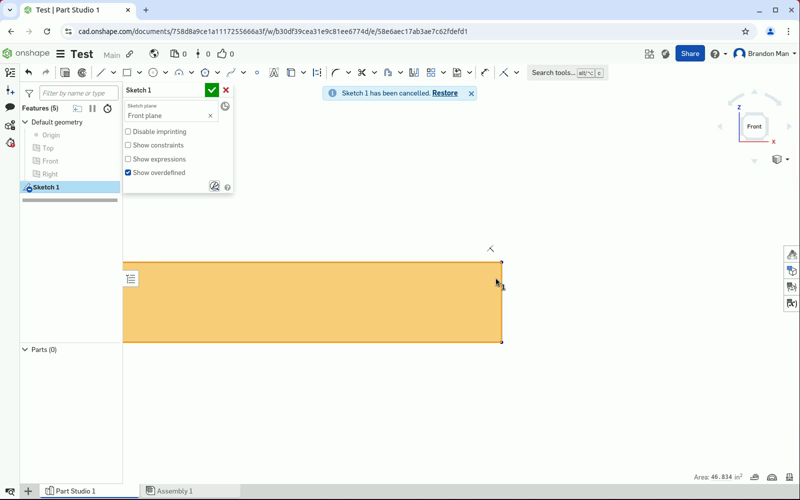
scroll(-6)
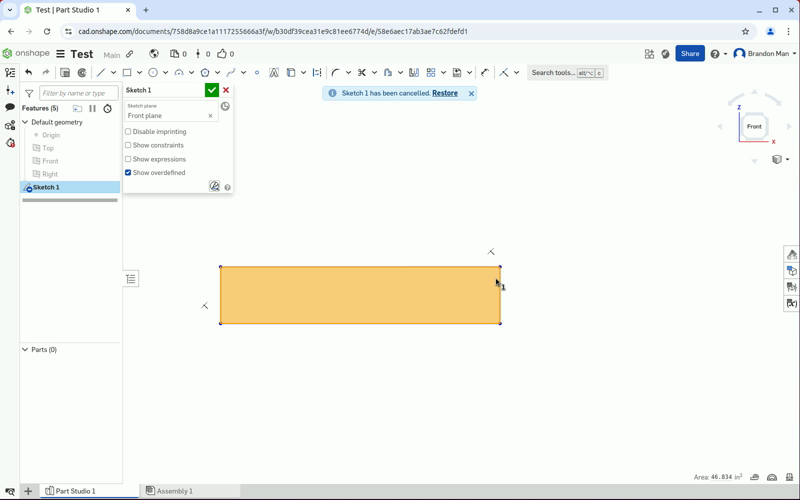
scroll(-6)
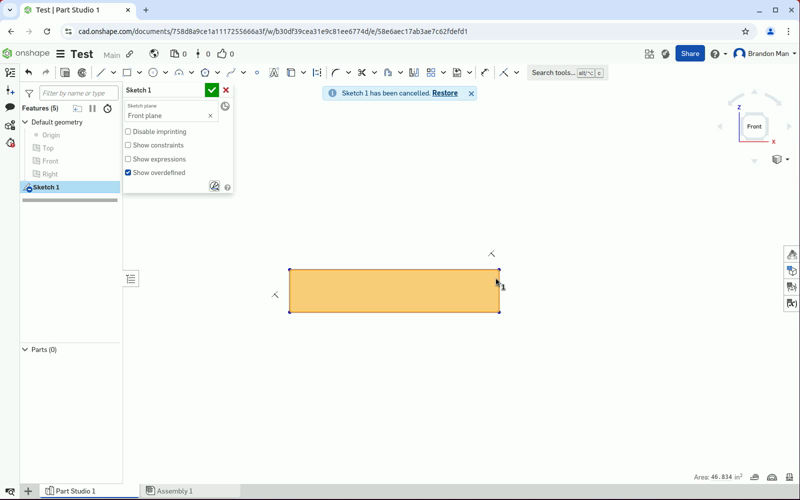
scroll(-6)
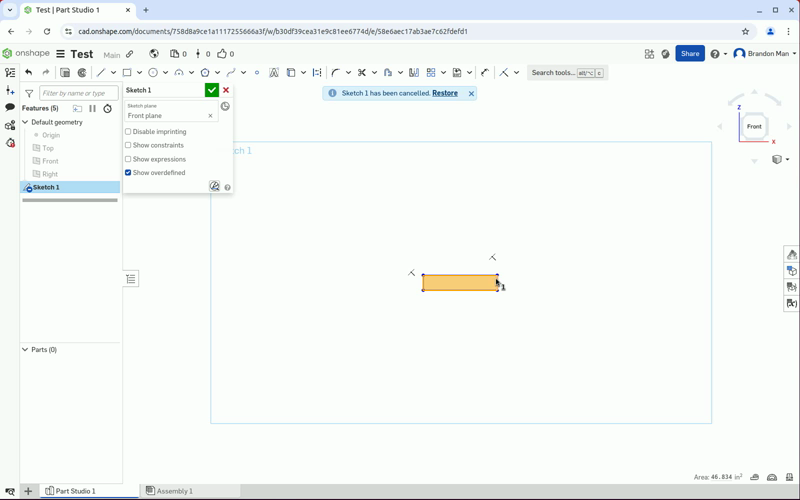
mouse_move(73, 352)
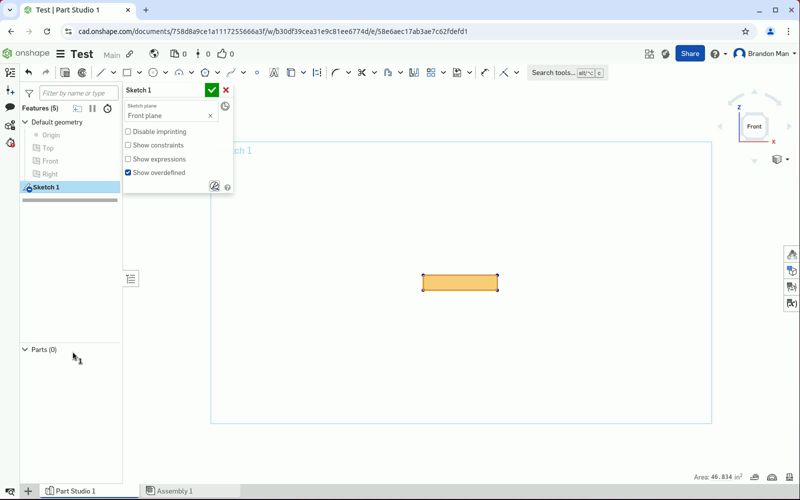
key(shift+y)
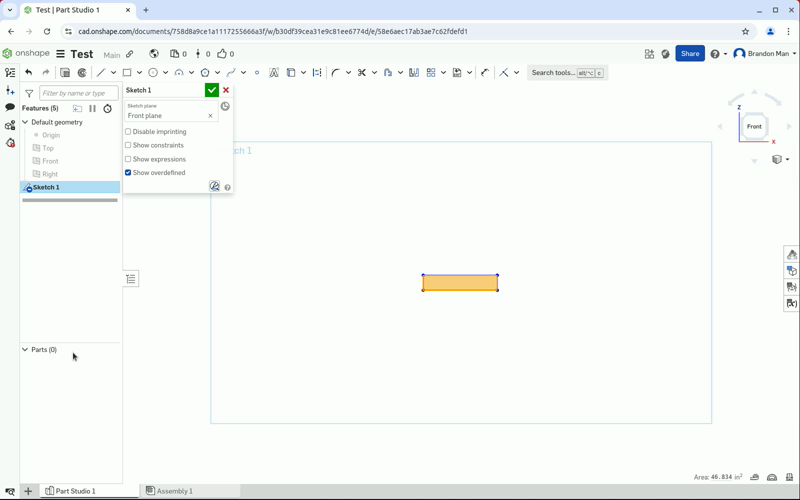
key(shift+e)
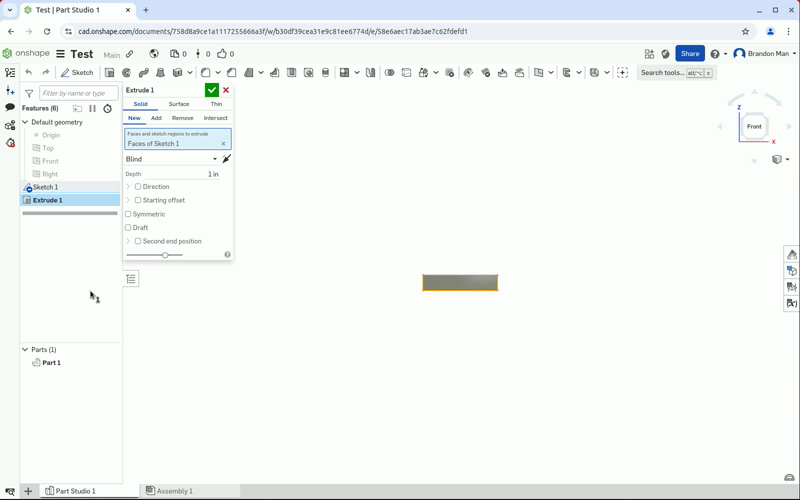
mouse_move(143, 106)
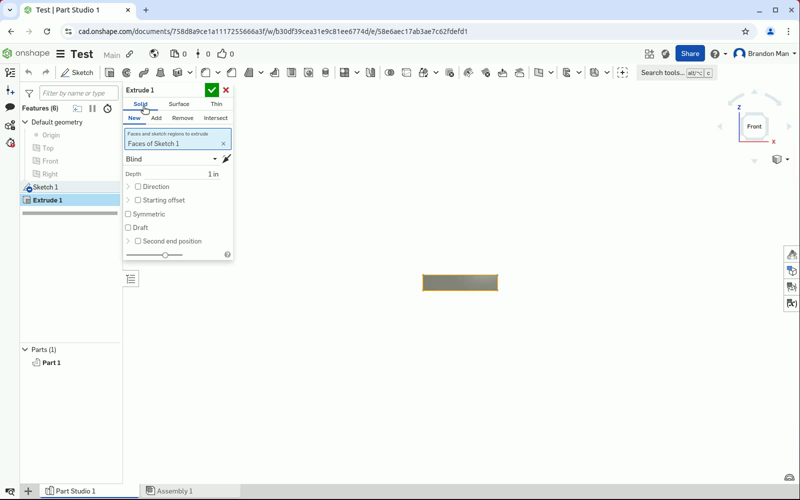
click(143, 106)
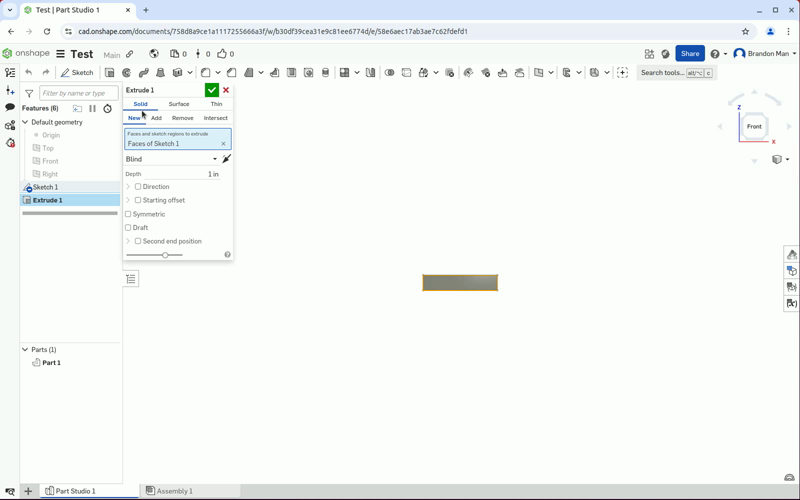
mouse_move(137, 120)
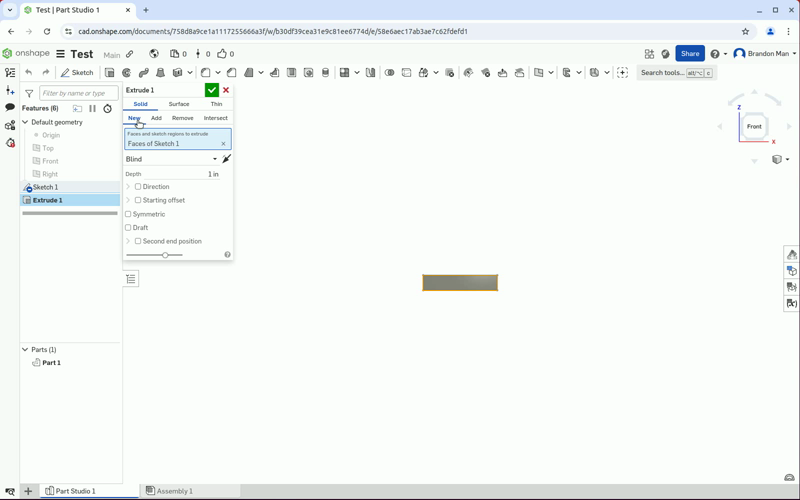
click(137, 120)
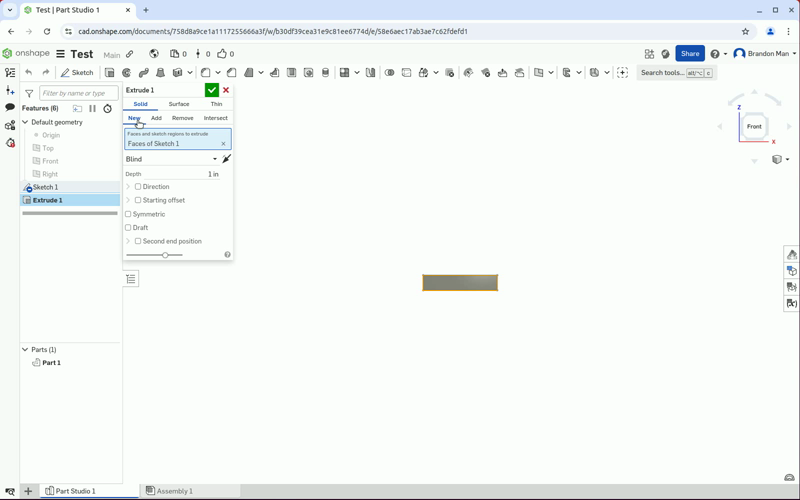
key(tab, 4)
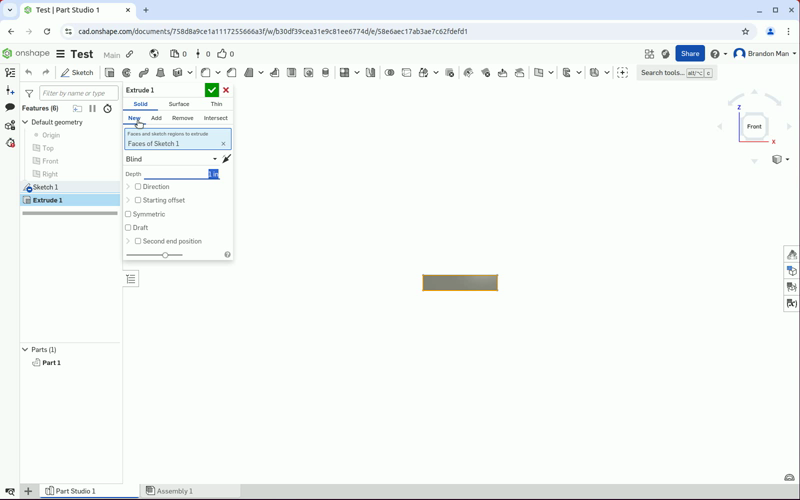
text(3.129)
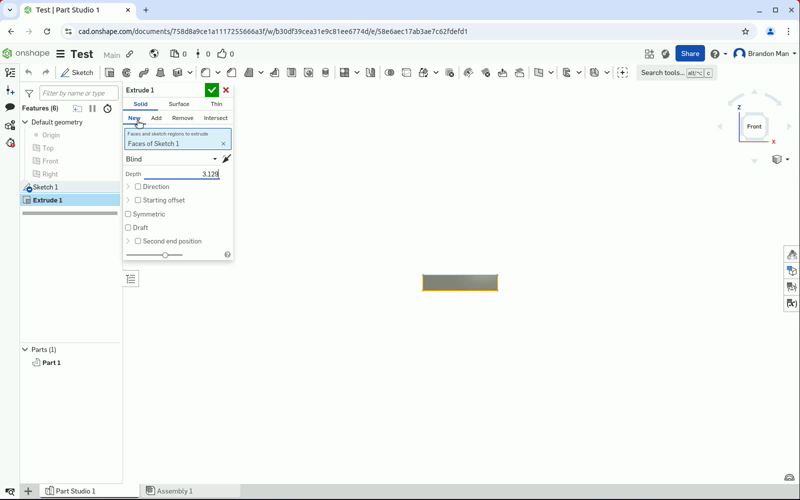
key(enter)
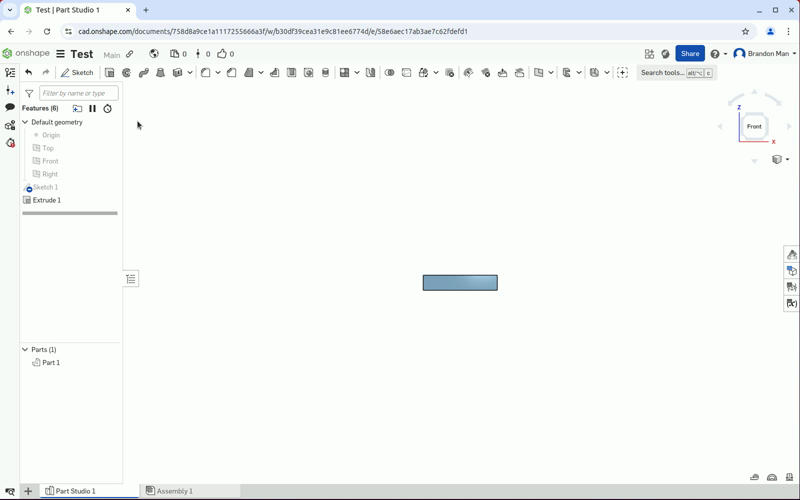
key(shift+h)
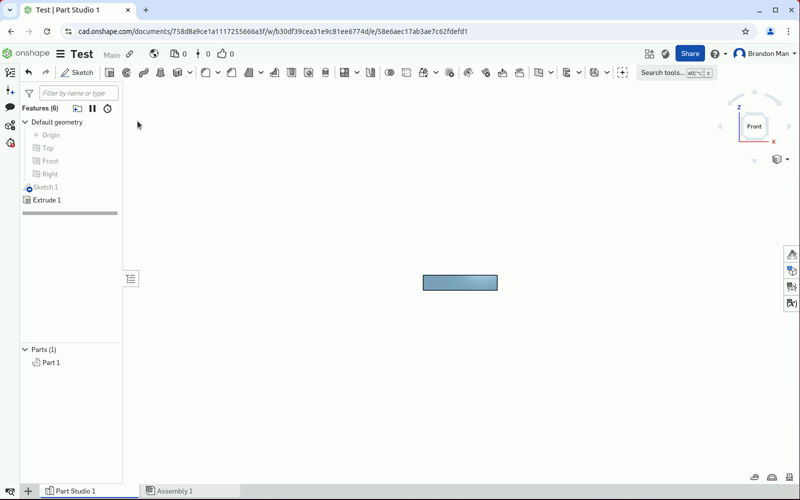
key(shift+h)
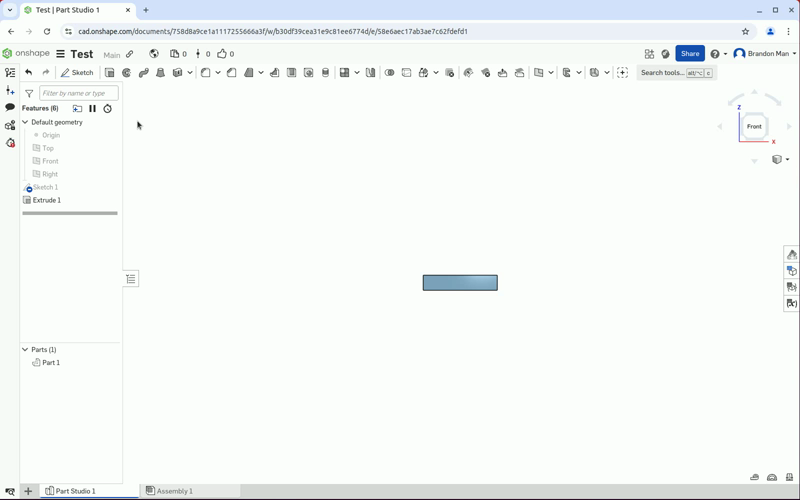
mouse_move(73, 189)
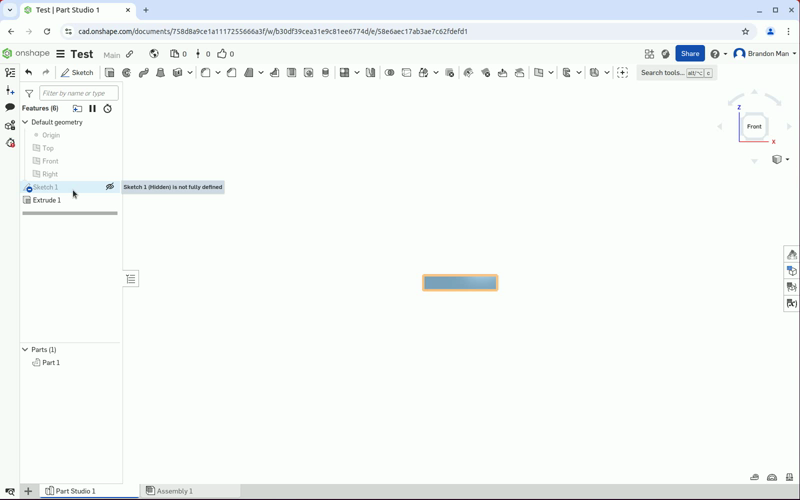
click(73, 189)
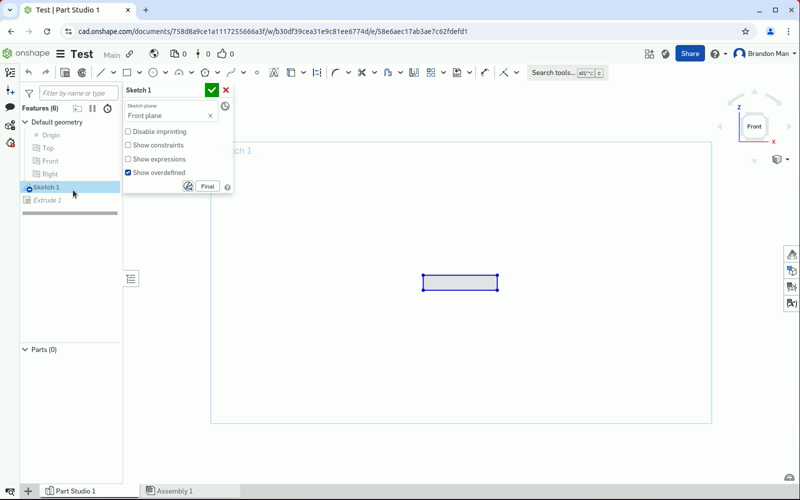
mouse_move(229, 92)
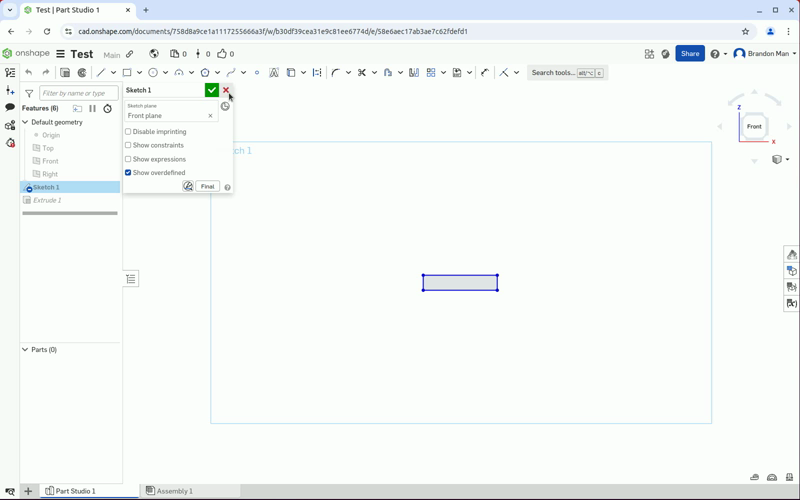
click(229, 92)
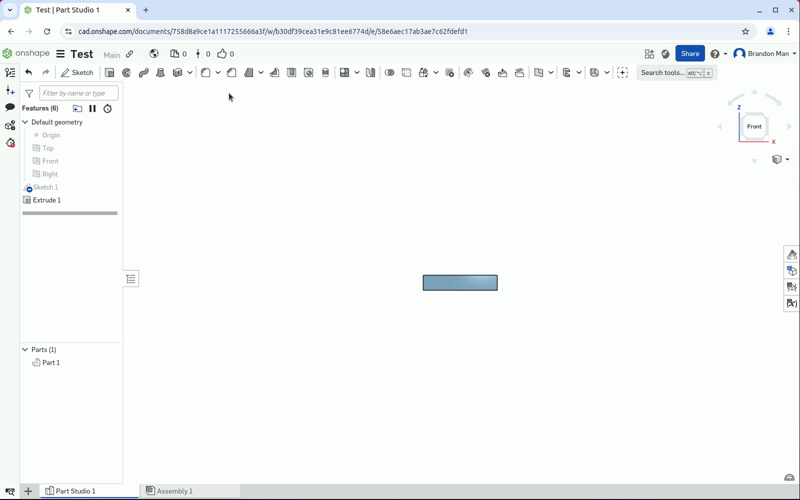
mouse_move(73, 352)
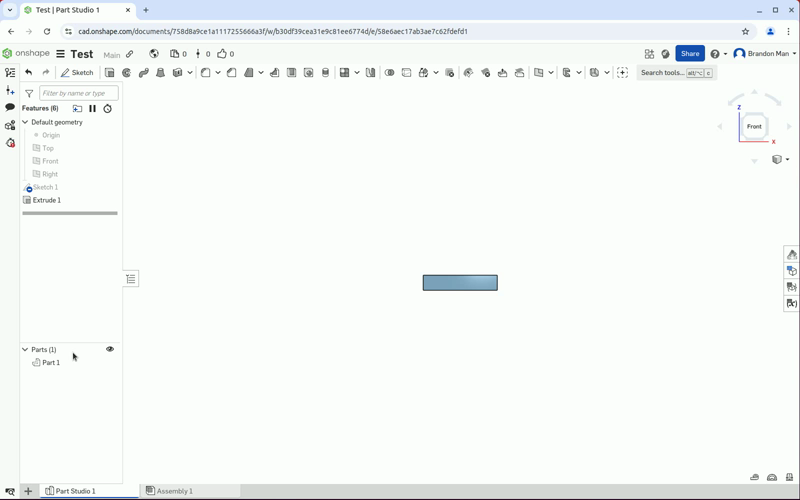
key(y)
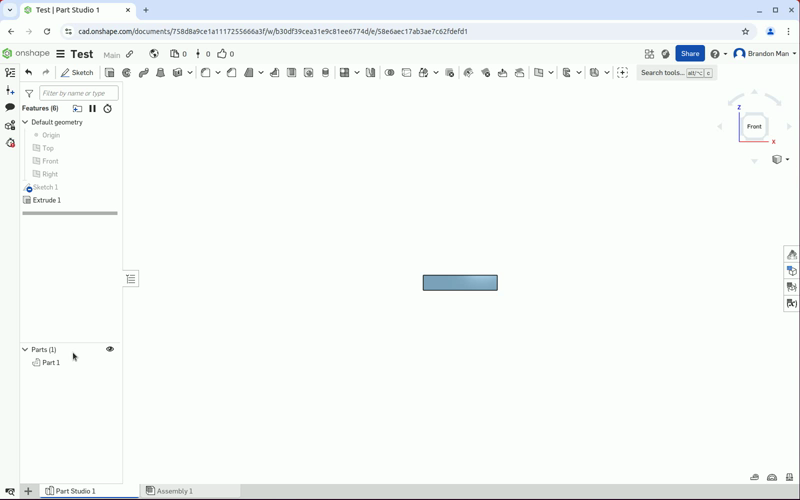
key(shift+p)
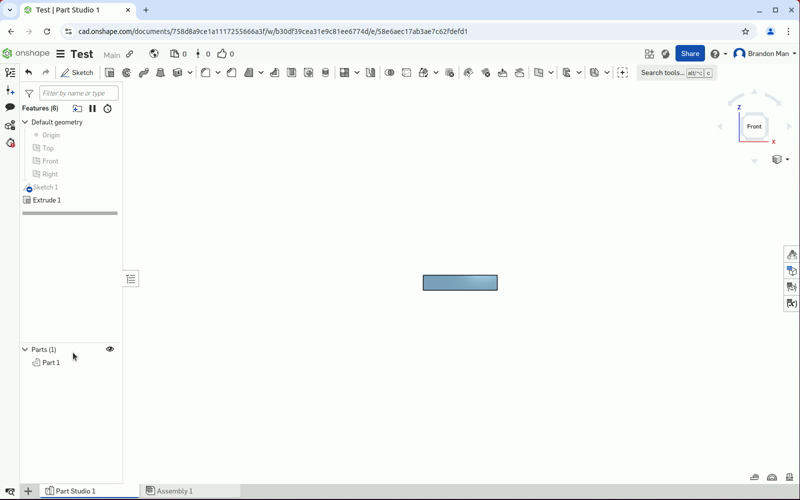
key(space)
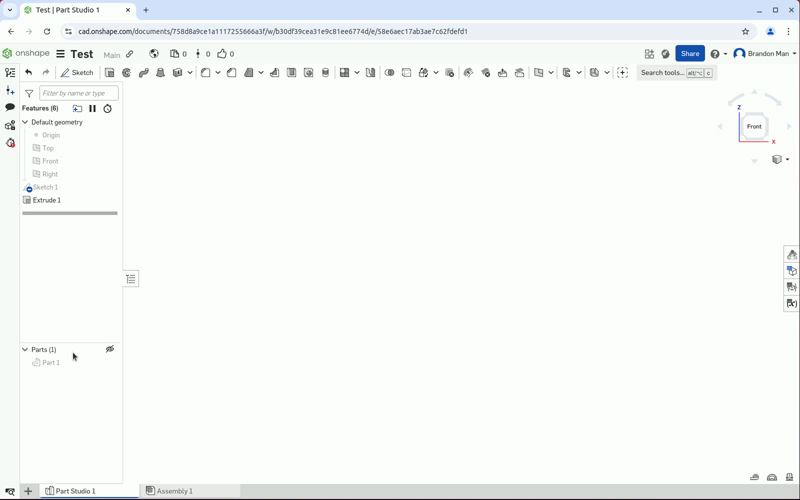
key_down(shift)
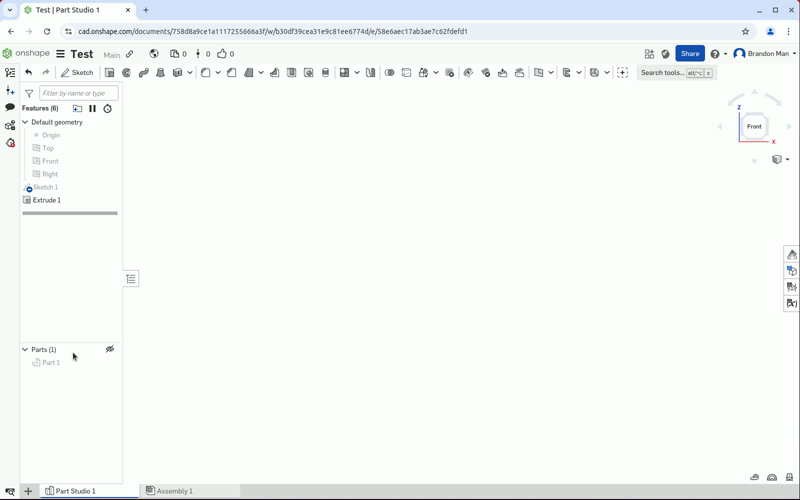
key(left)
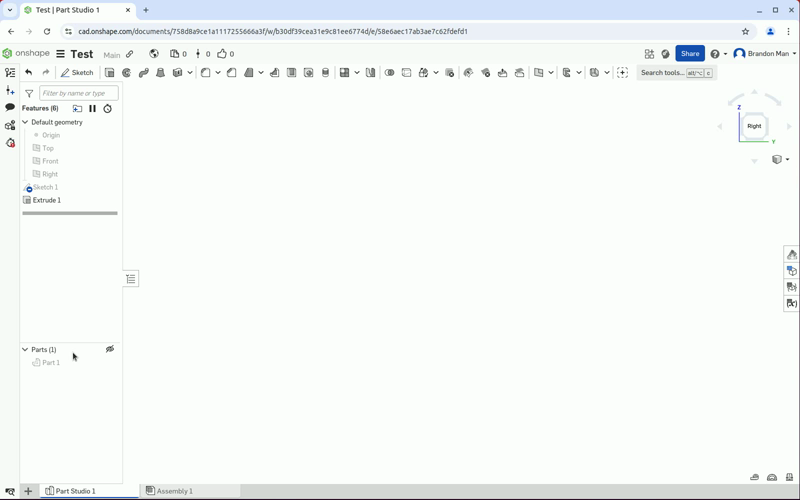
key_up(shift)
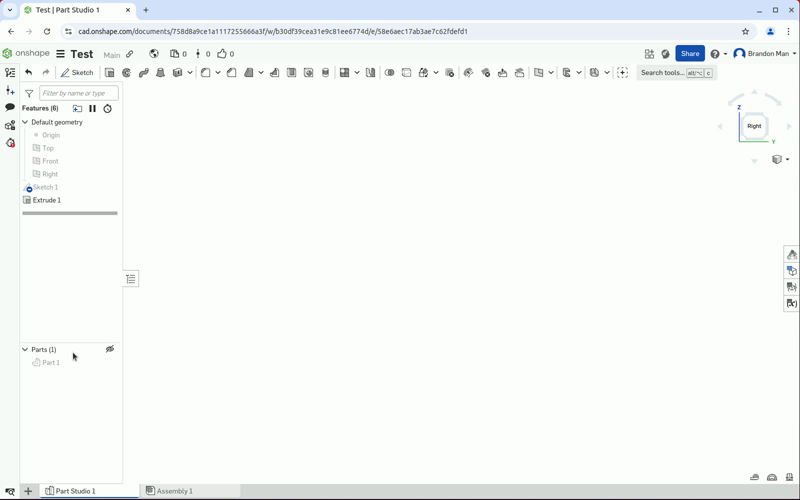
mouse_move(73, 352)
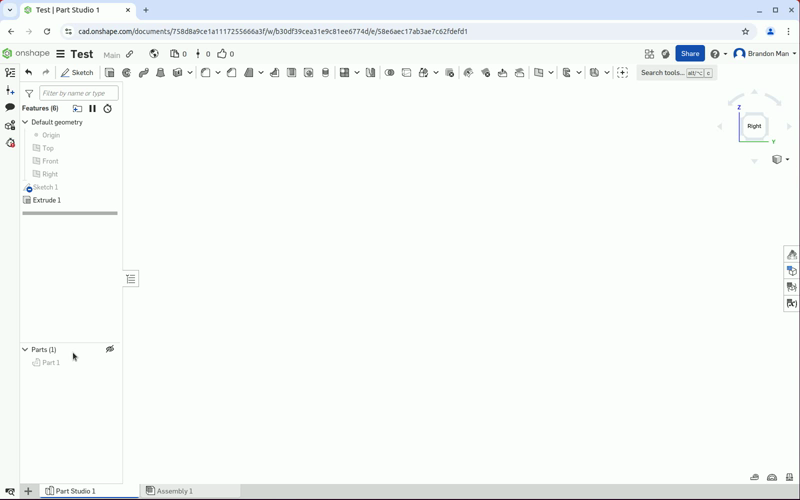
key(shift+y)
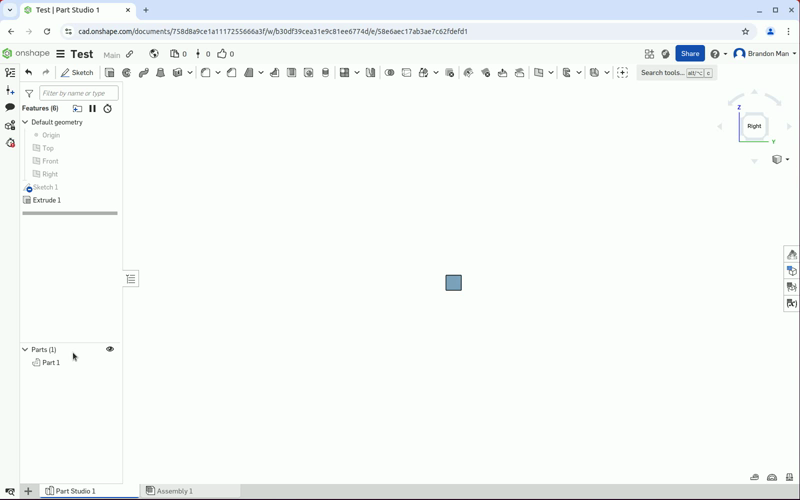
mouse_move(541, 75)
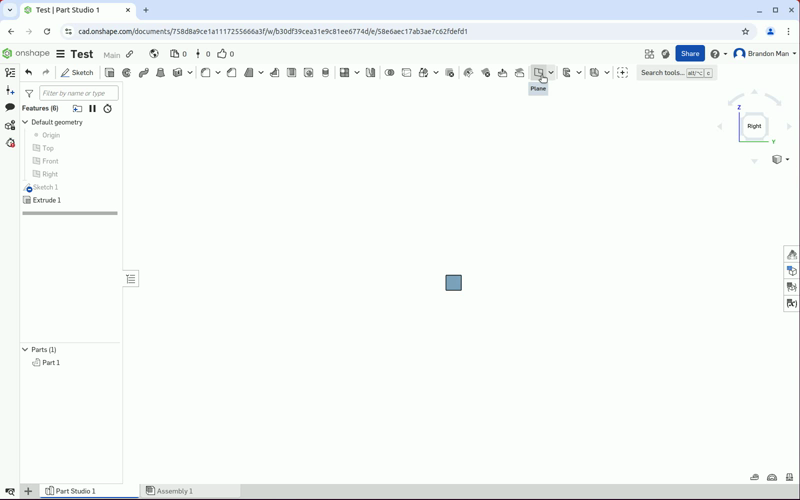
click(541, 75)
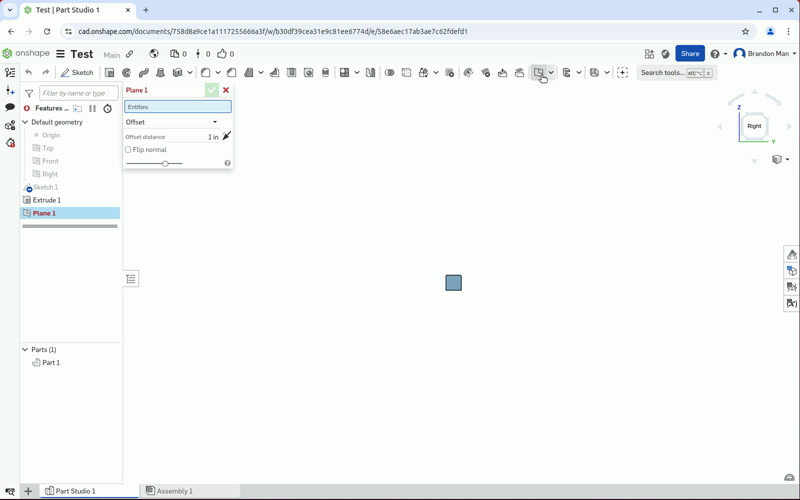
mouse_move(73, 176)
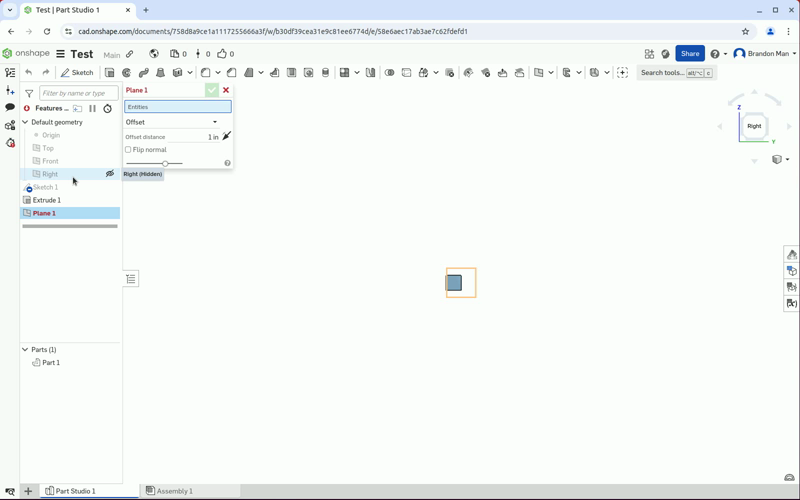
click(73, 176)
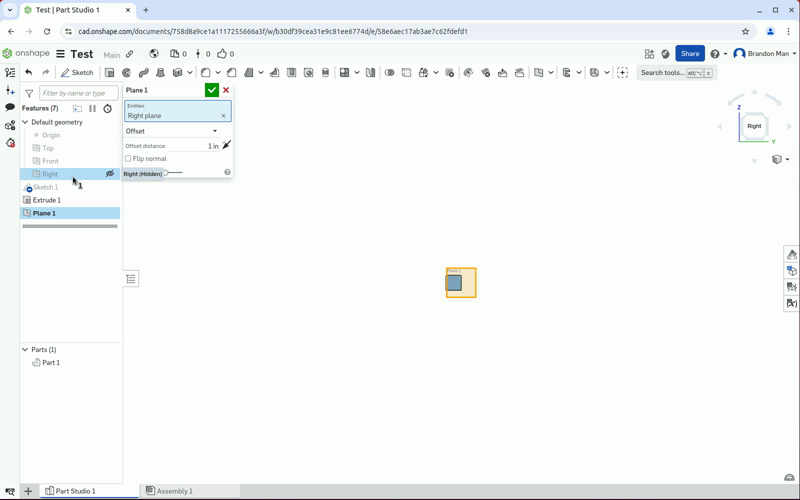
key(tab, 2)
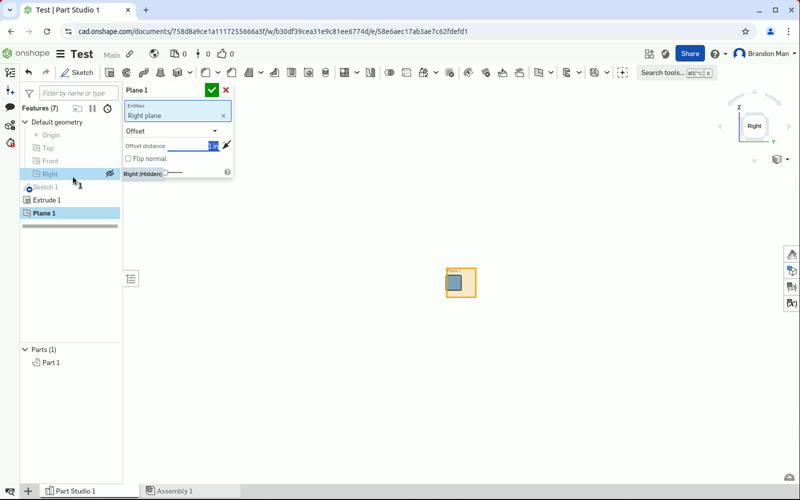
text(7.703)
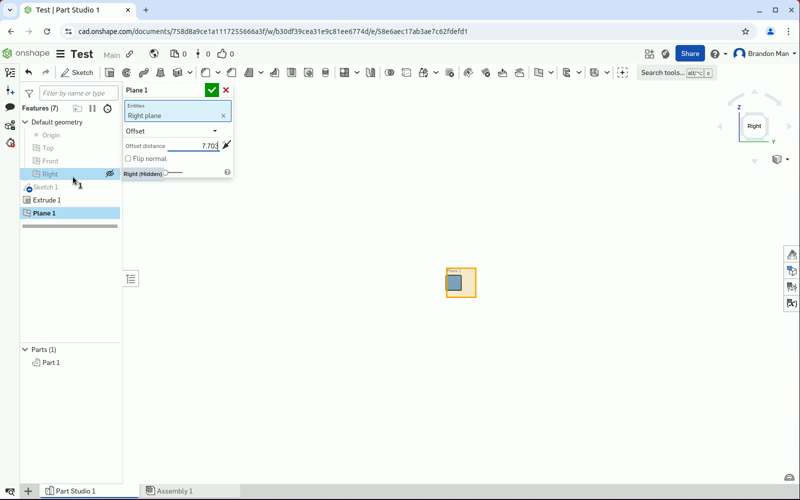
key(enter, 2)
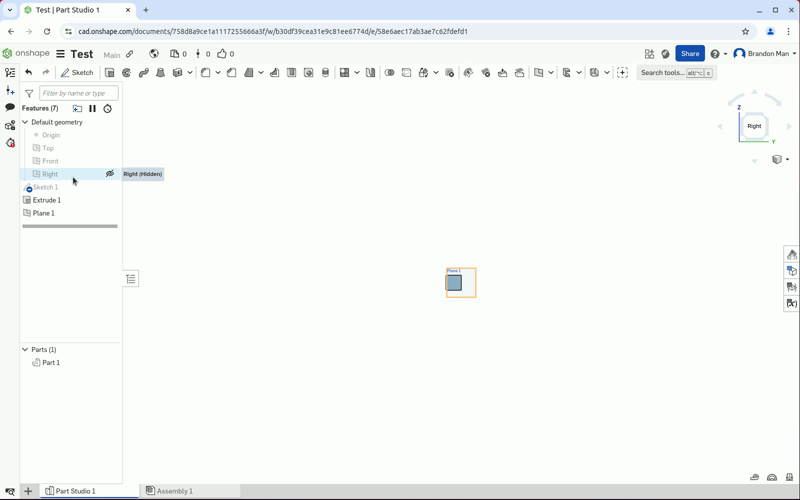
key(shift+s)
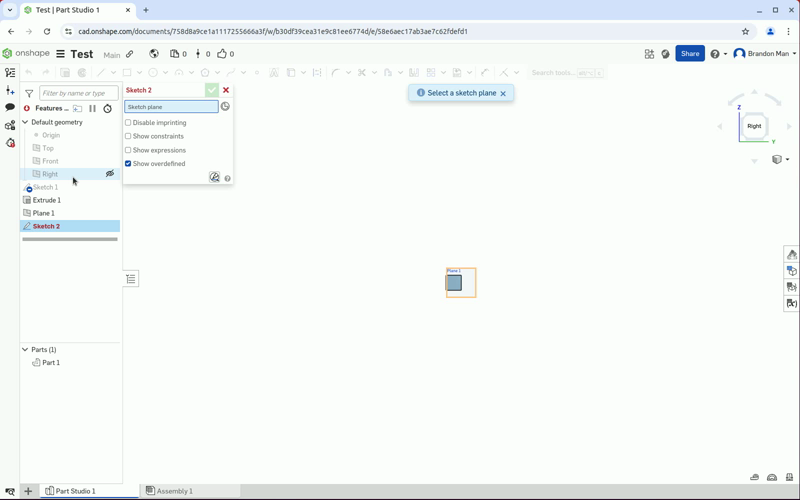
mouse_move(73, 215)
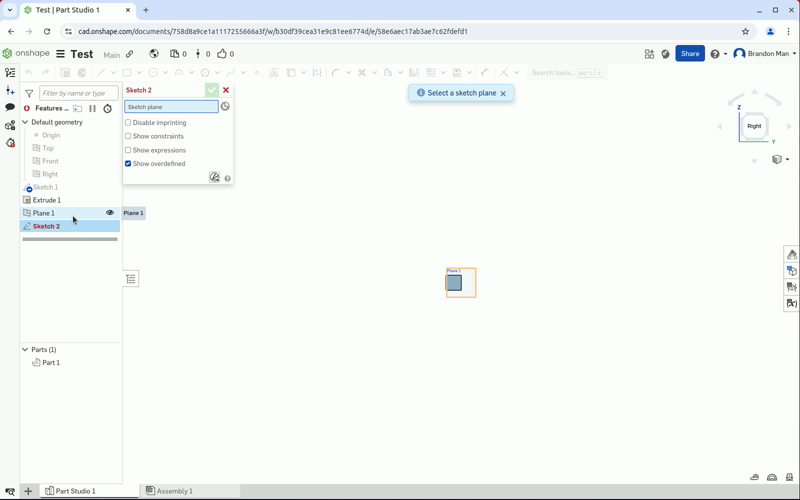
click(73, 215)
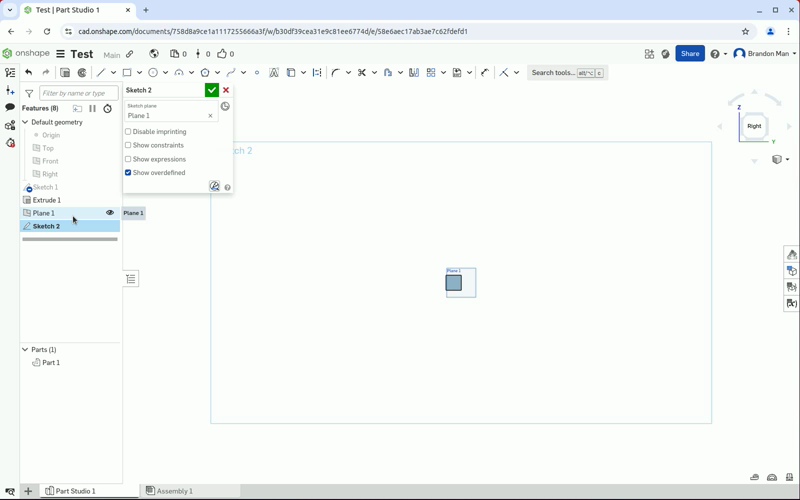
mouse_move(73, 352)
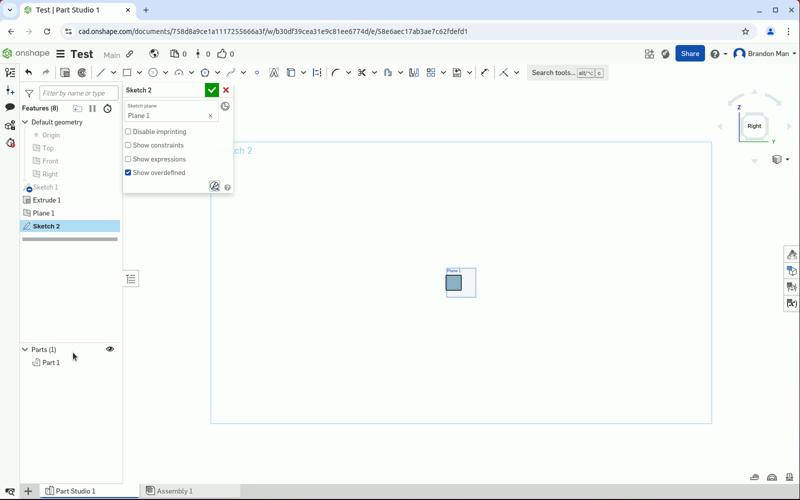
key(y)
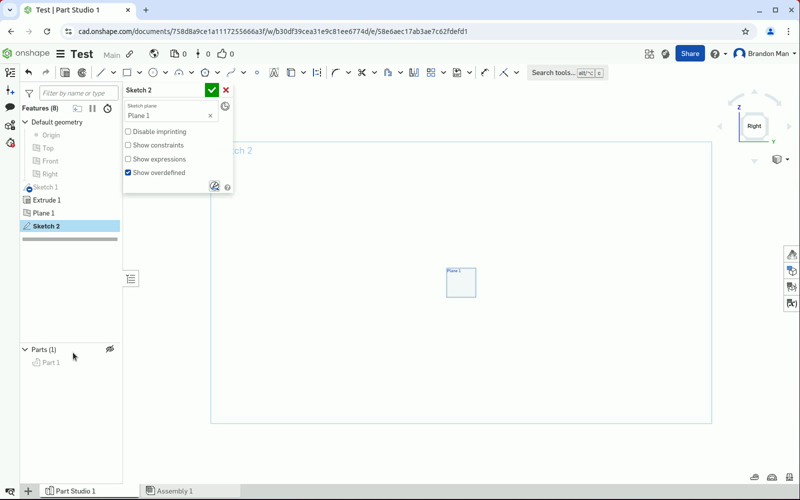
key(c)
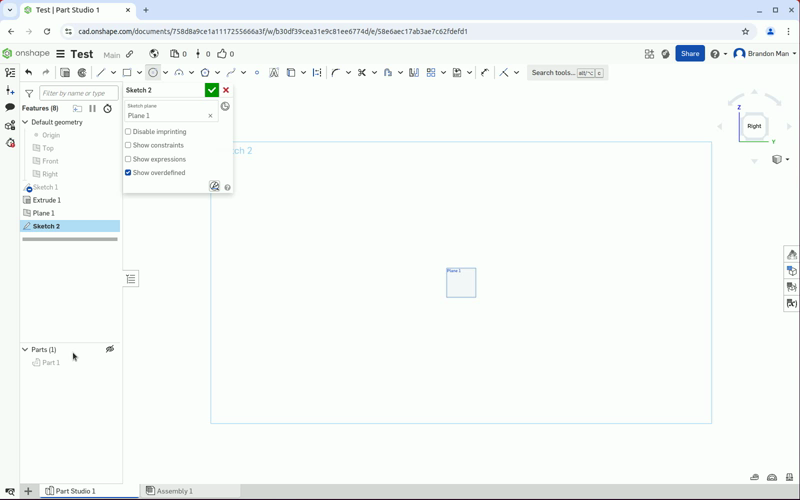
key_down(shift)
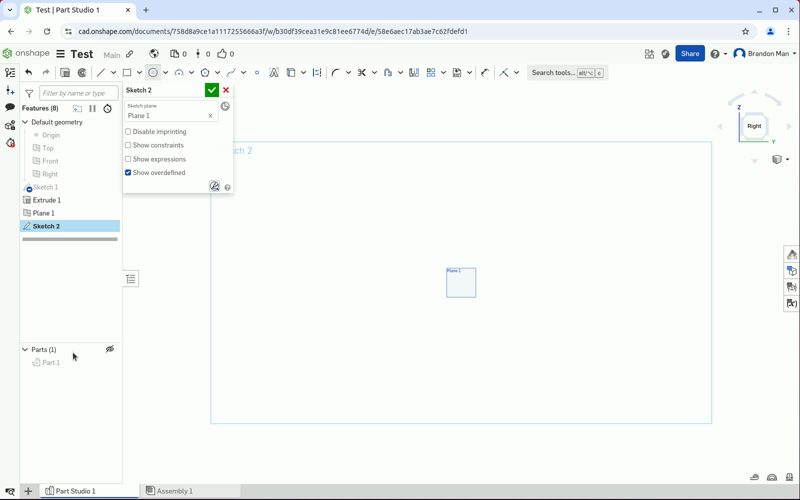
mouse_move(453, 282)
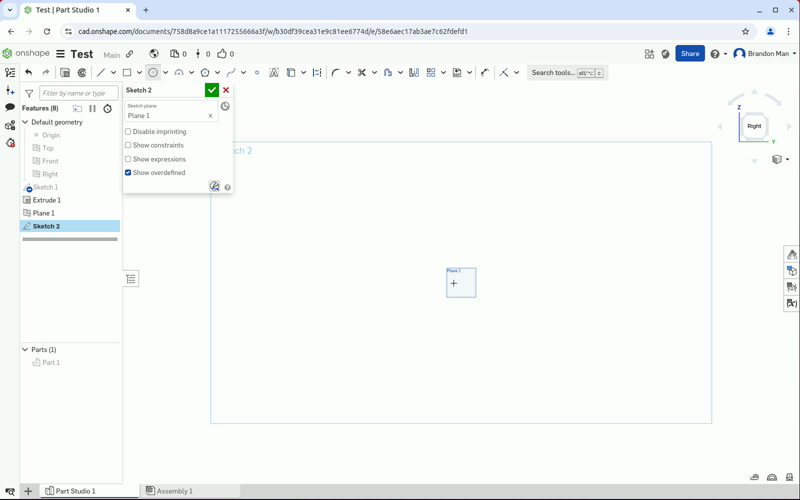
click(453, 282)
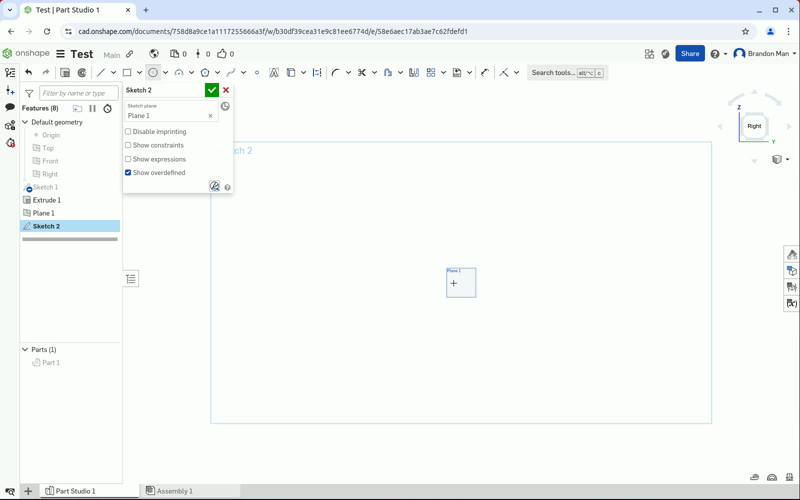
key_up(shift)
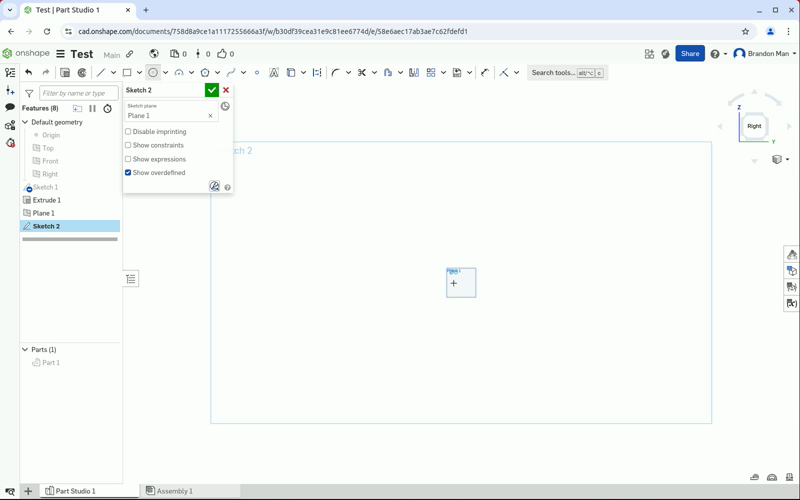
mouse_move(456, 282)
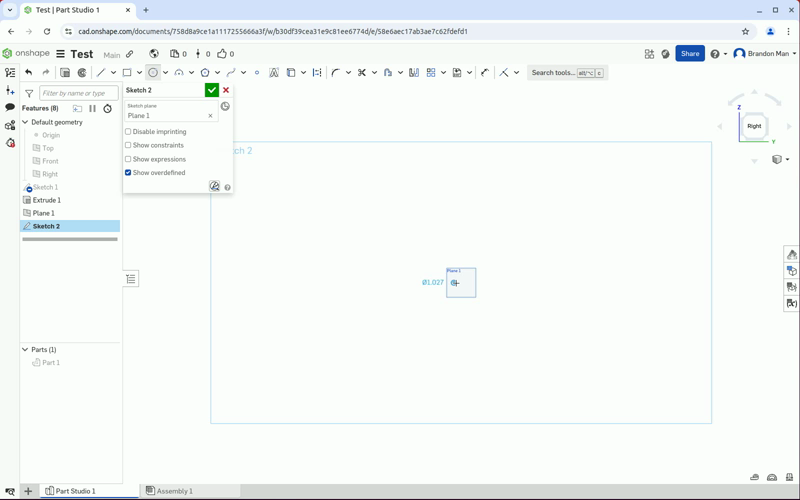
scroll(6)
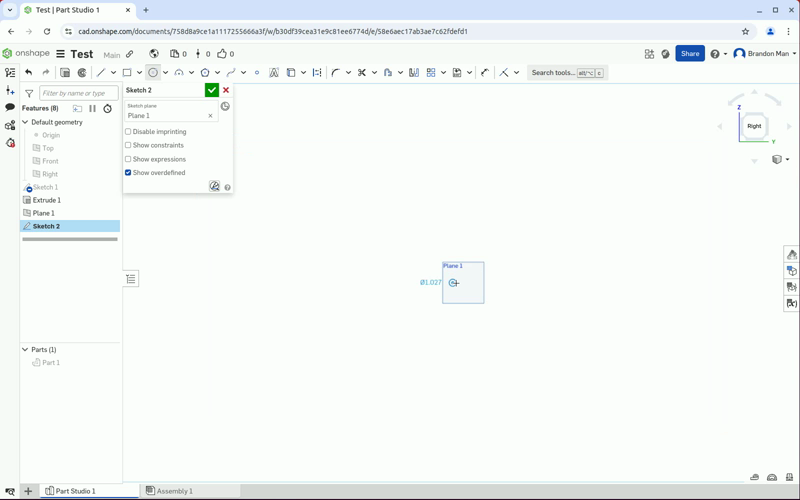
scroll(6)
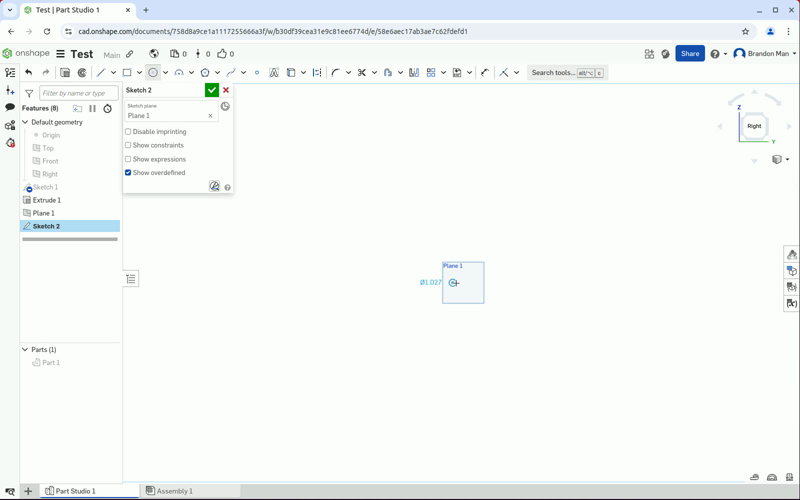
scroll(6)
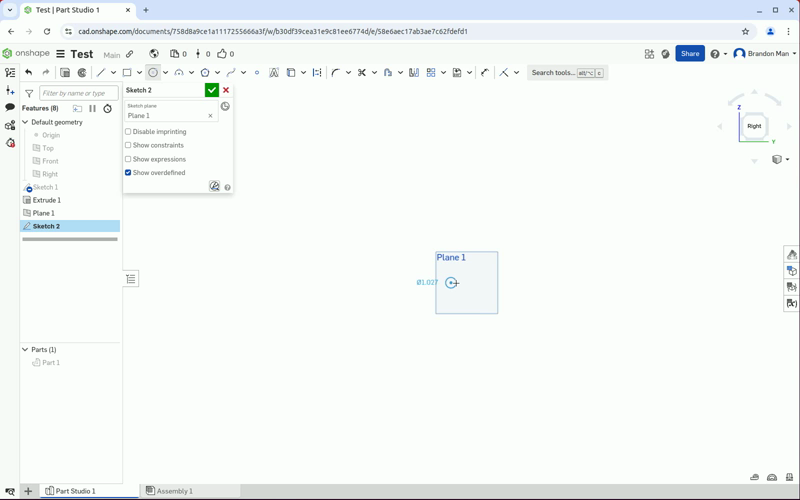
scroll(6)
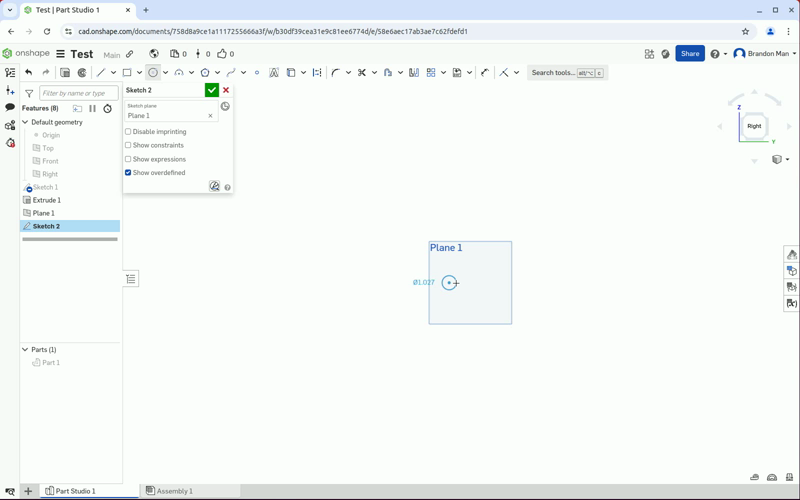
scroll(6)
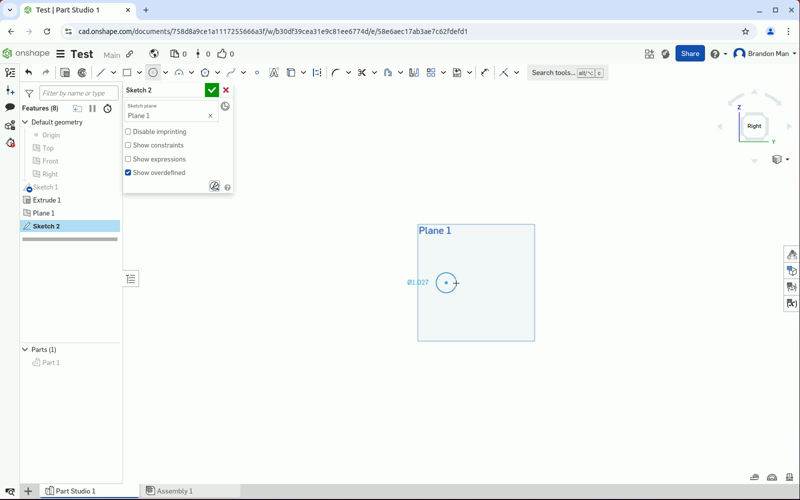
scroll(6)
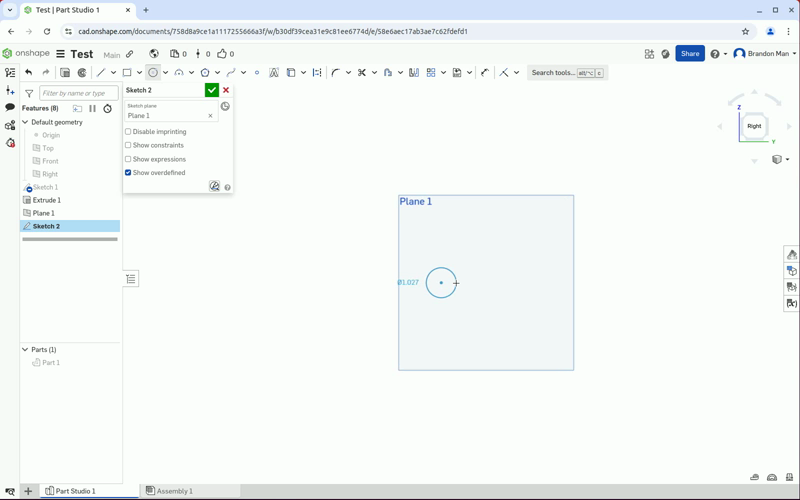
scroll(6)
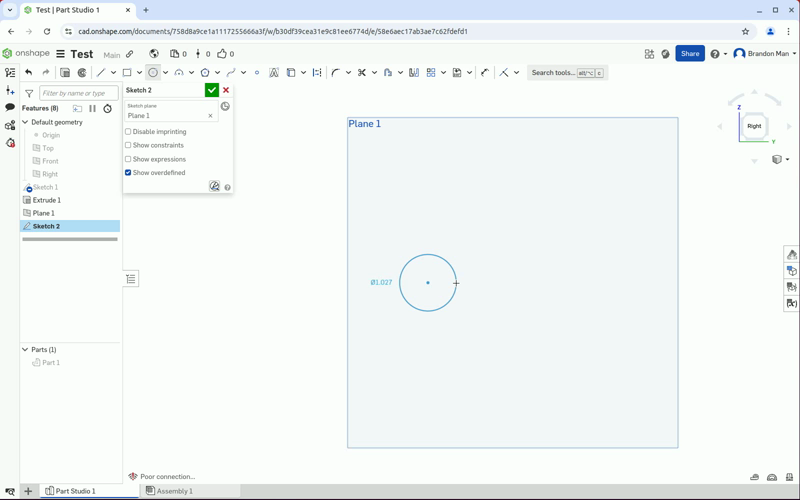
click(456, 282)
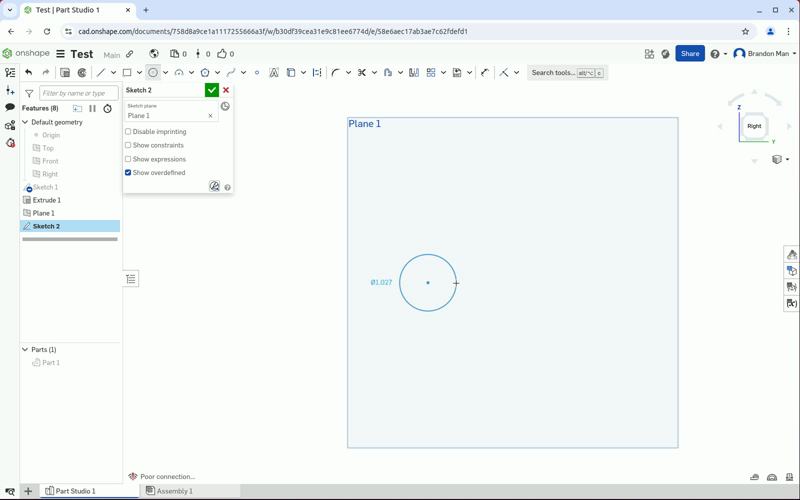
scroll(-6)
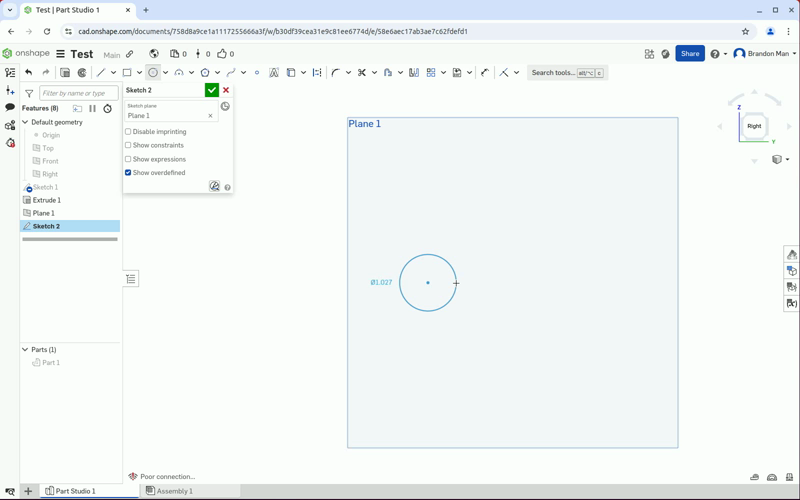
scroll(-6)
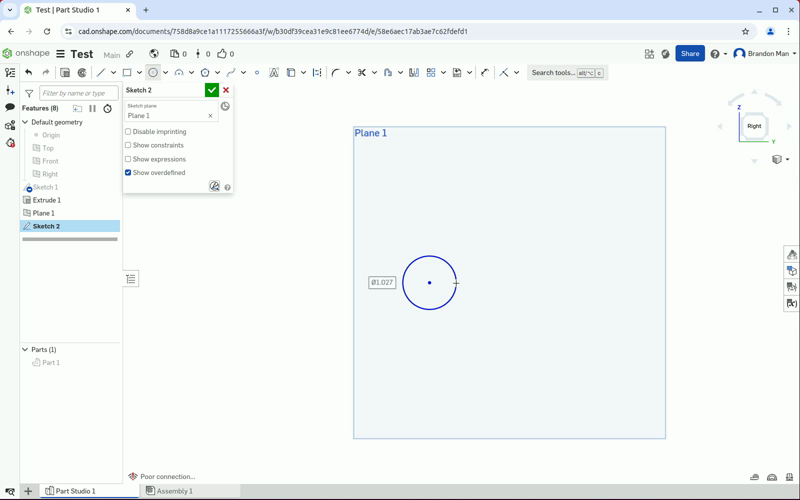
scroll(-6)
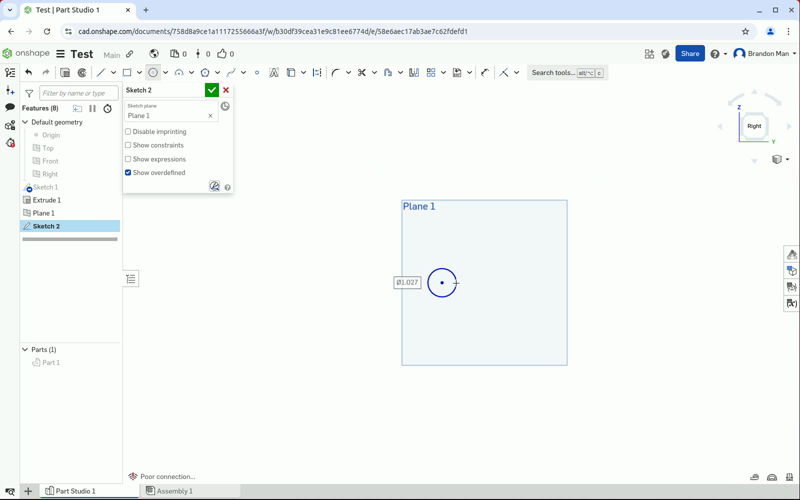
scroll(-6)
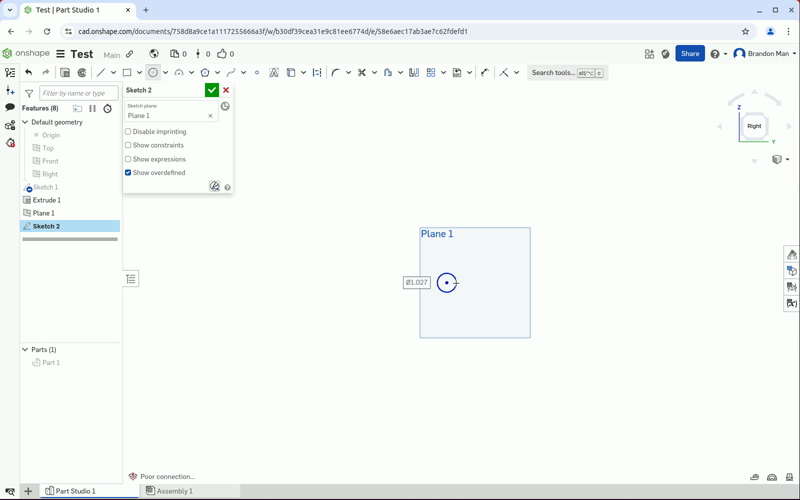
scroll(-6)
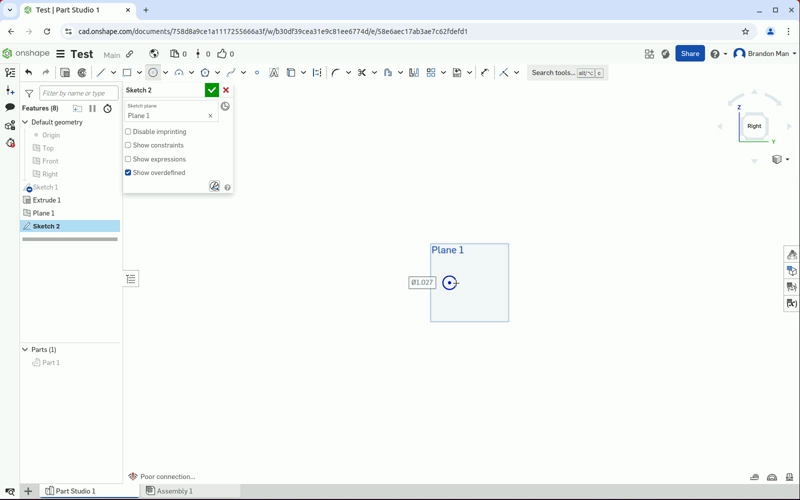
scroll(-6)
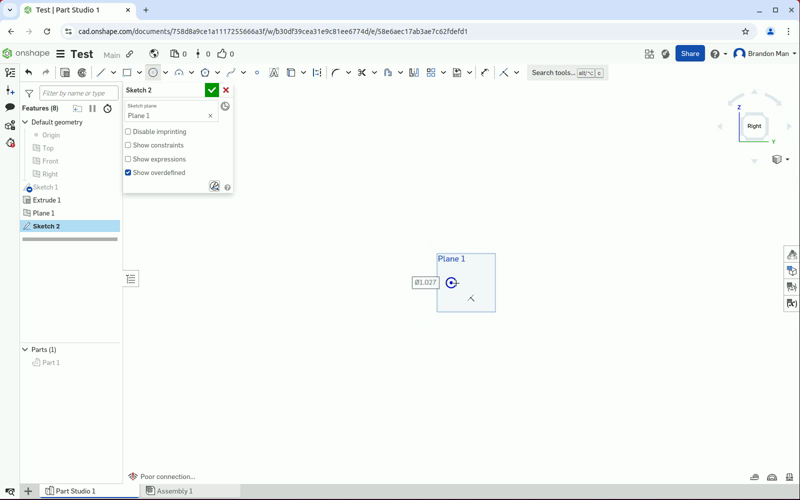
scroll(-6)
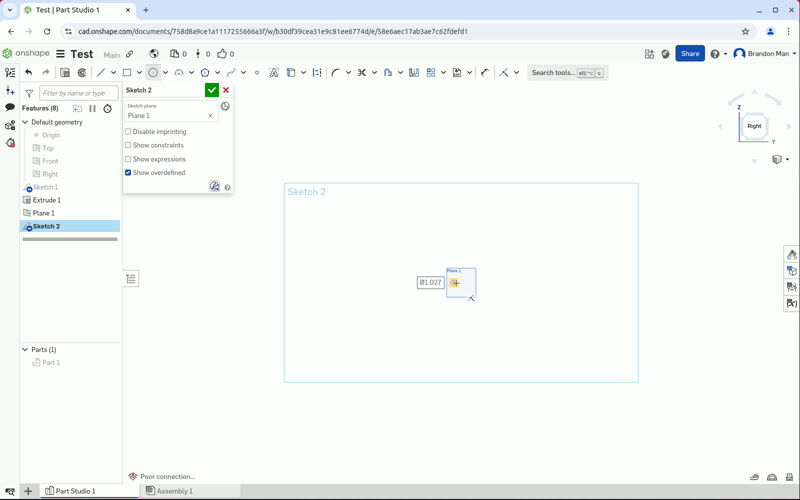
key(esc)
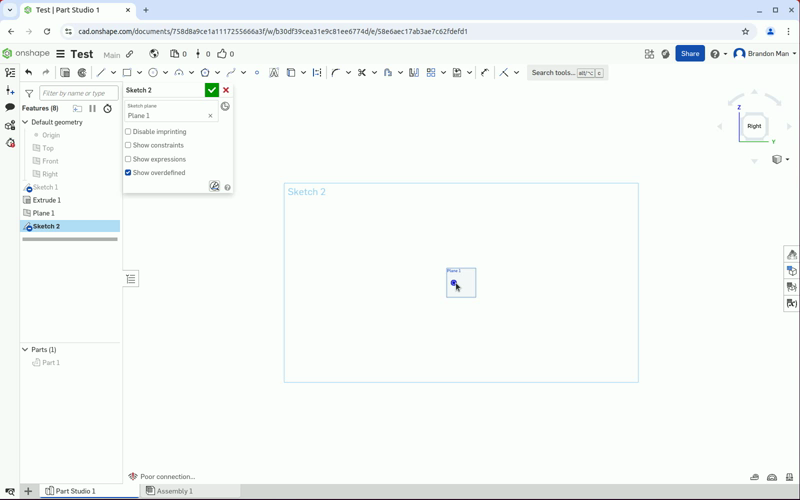
mouse_move(452, 282)
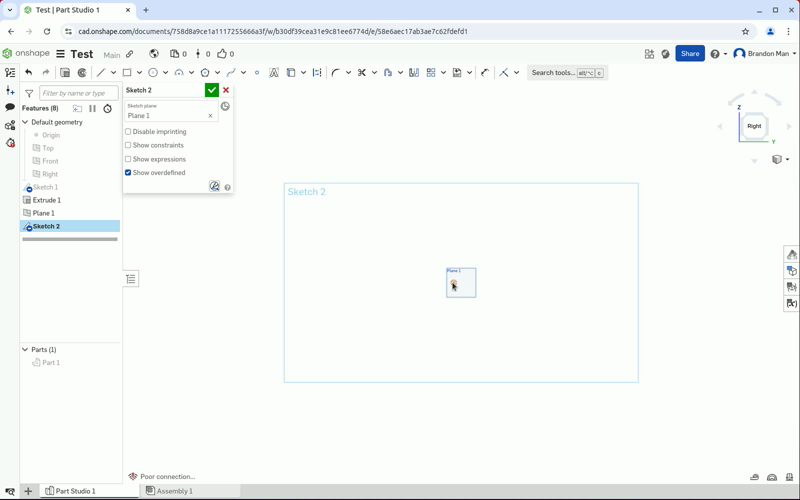
scroll(6)
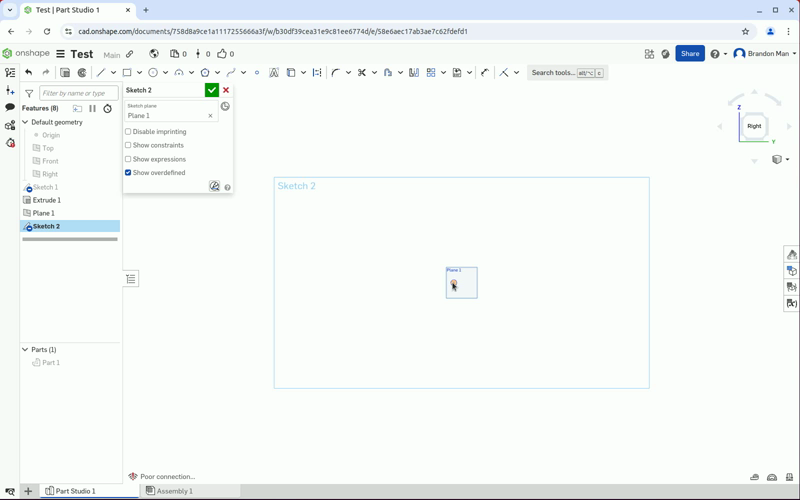
scroll(6)
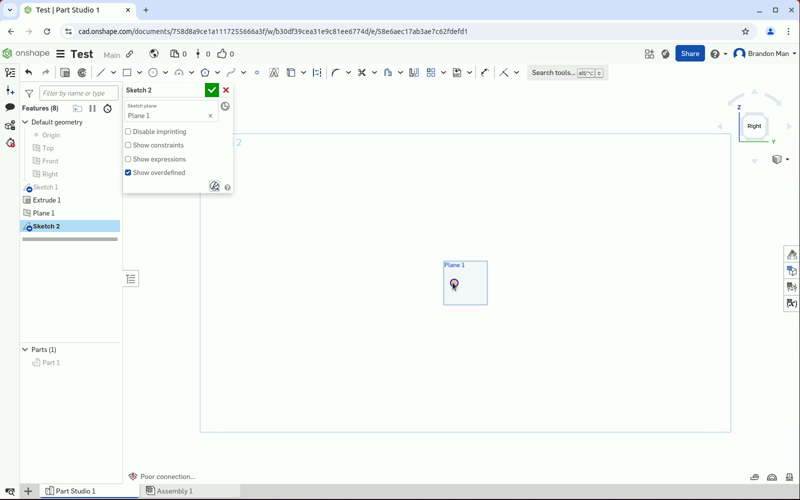
scroll(6)
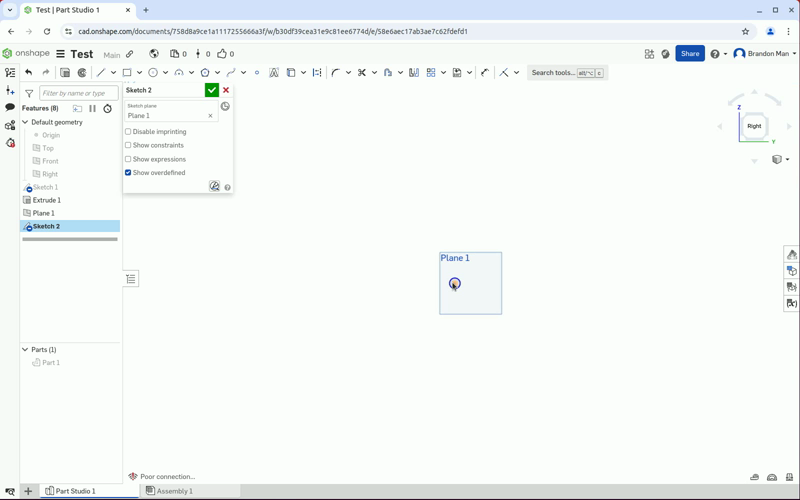
scroll(6)
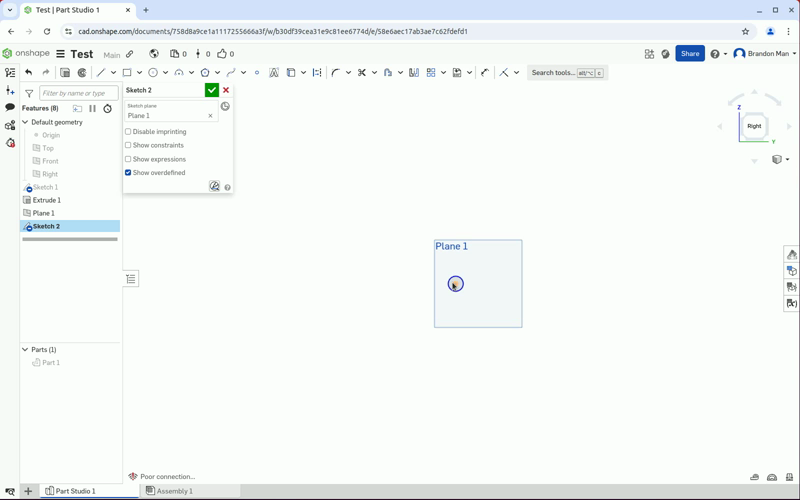
scroll(6)
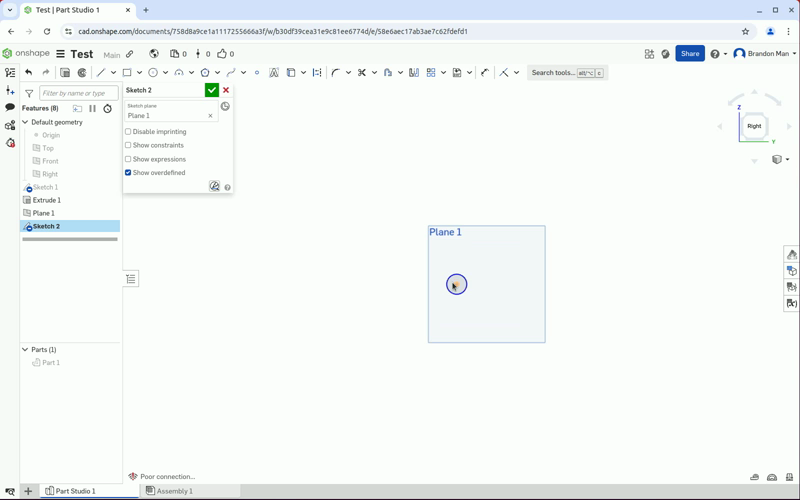
scroll(6)
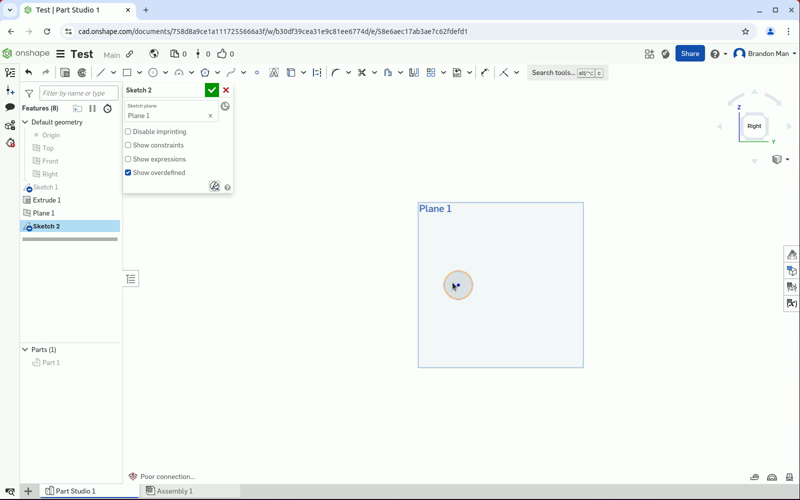
scroll(6)
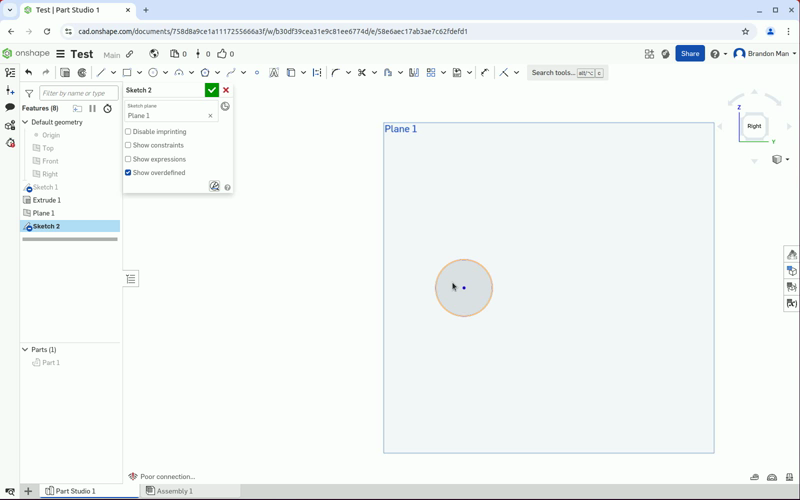
click(452, 282)
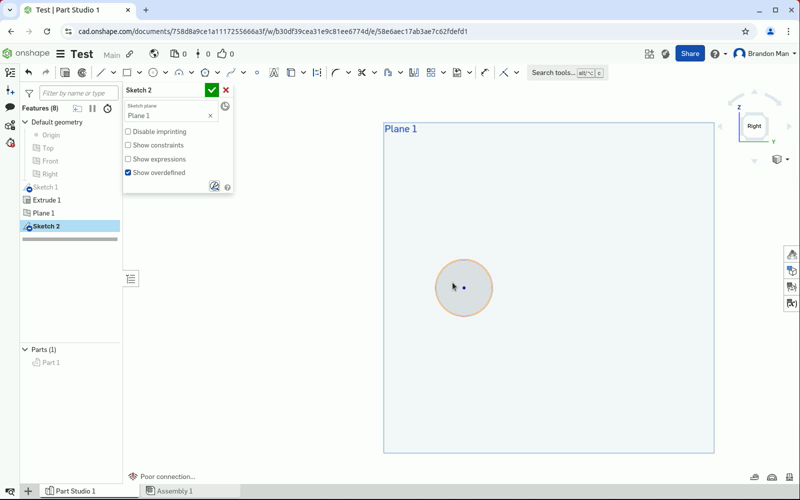
scroll(-6)
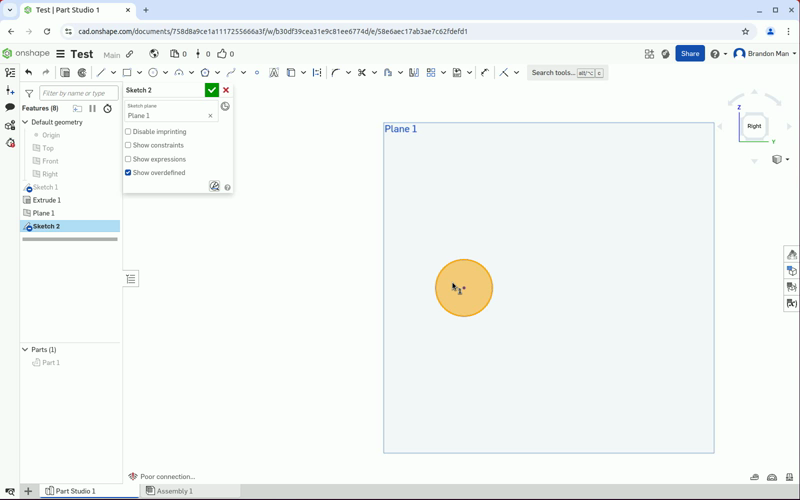
scroll(-6)
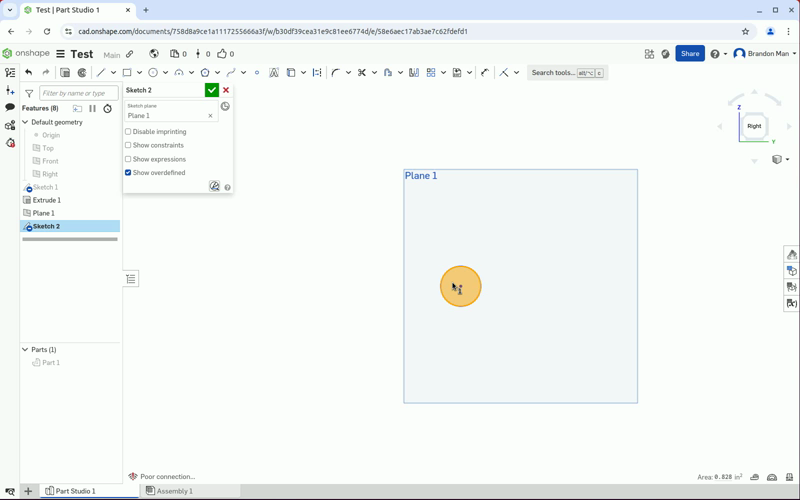
scroll(-6)
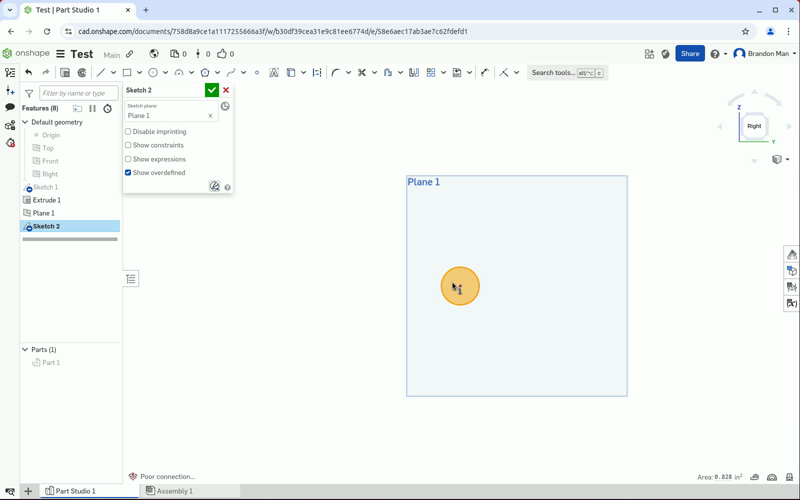
scroll(-6)
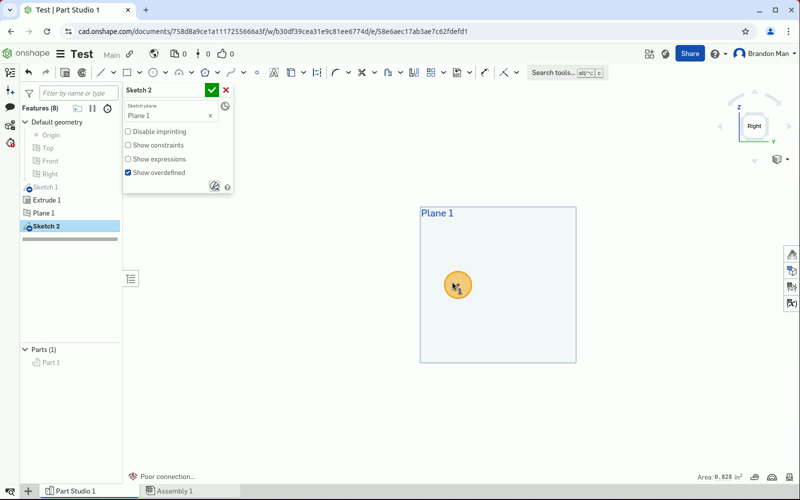
scroll(-6)
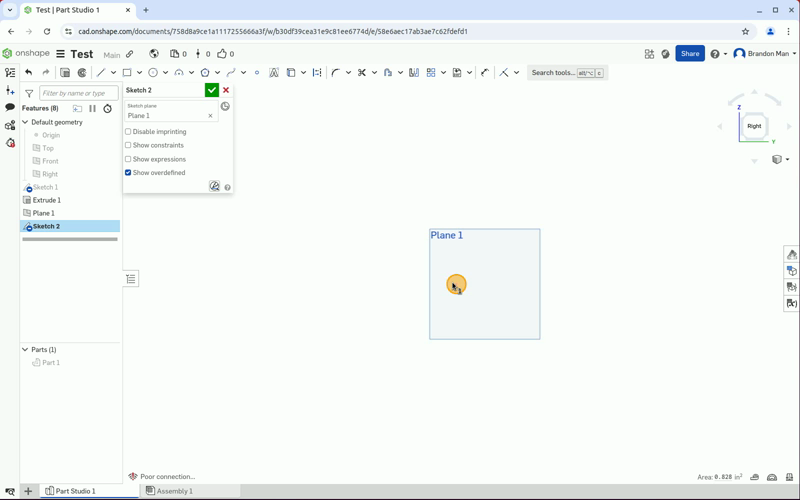
scroll(-6)
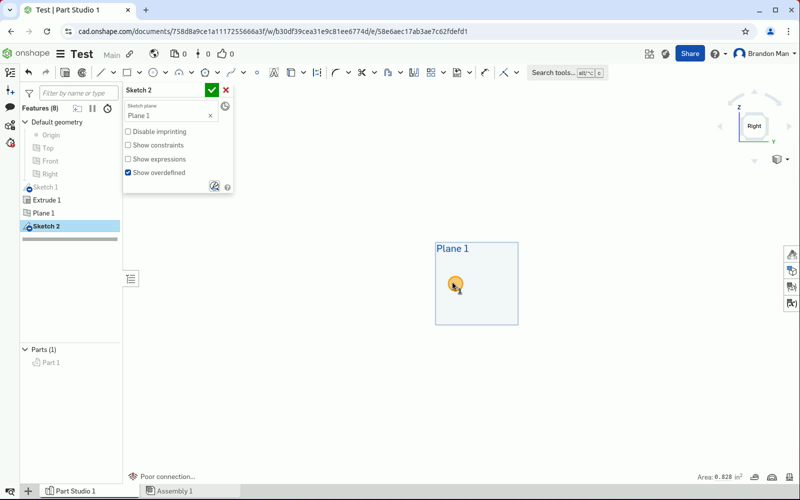
scroll(-6)
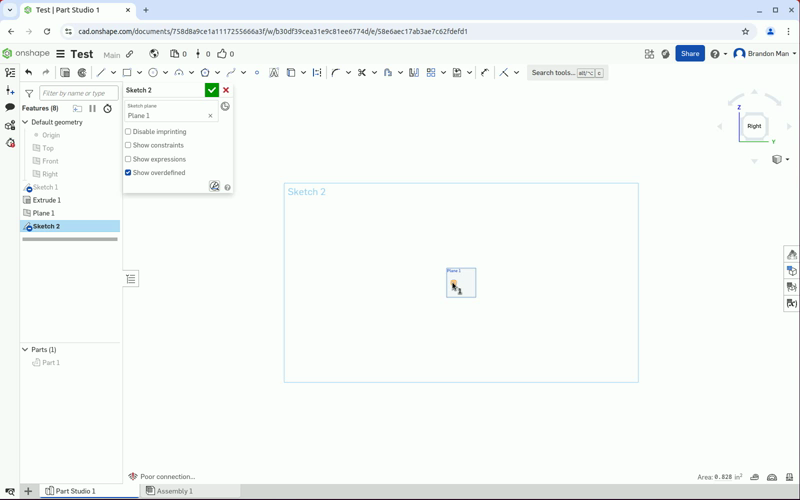
mouse_move(73, 352)
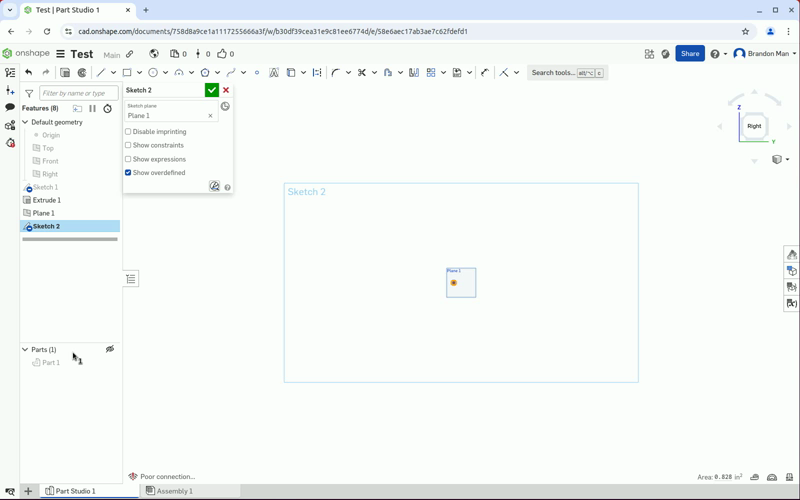
key(shift+y)
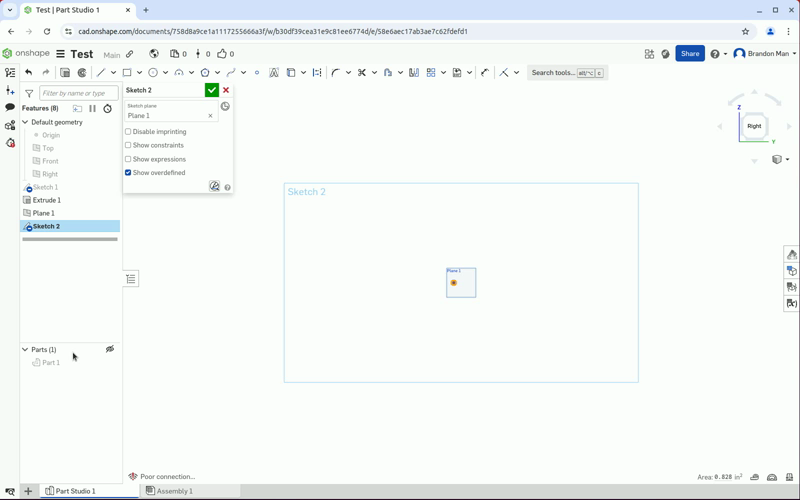
key(shift+e)
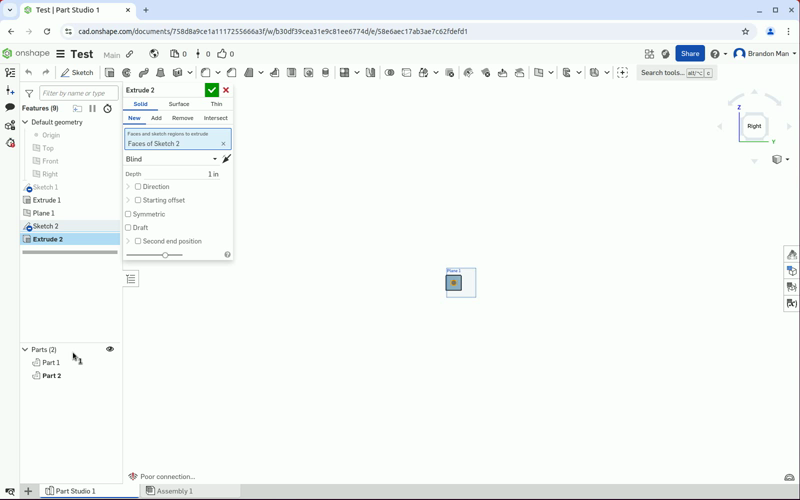
mouse_move(143, 106)
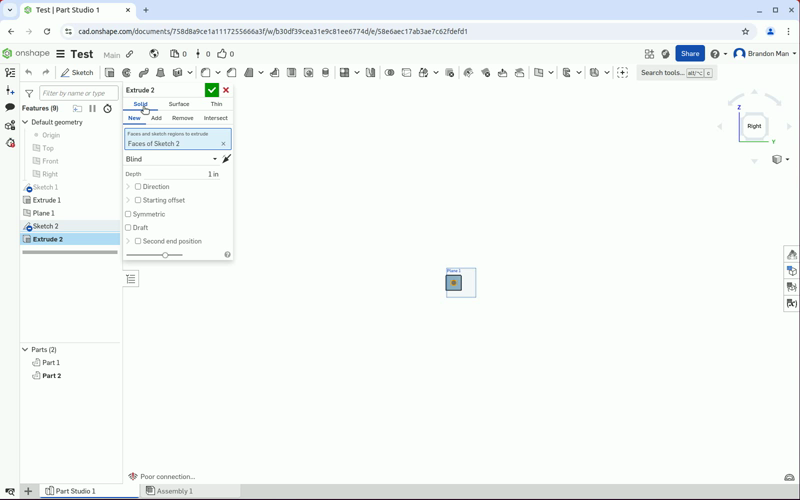
click(143, 106)
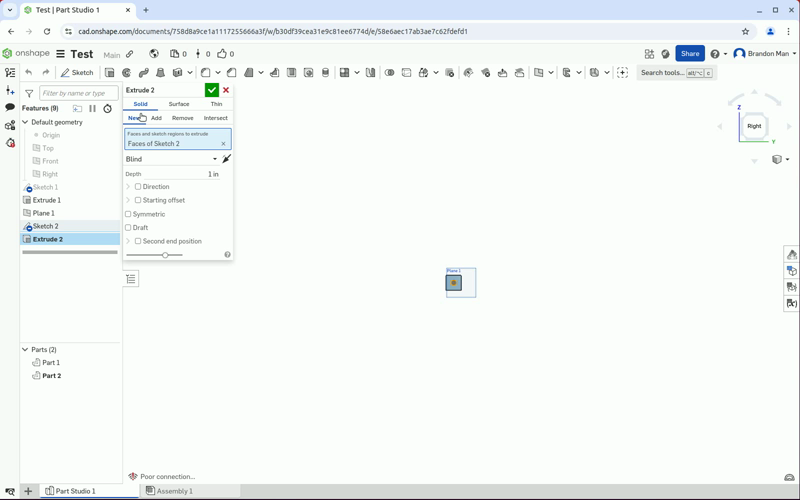
mouse_move(137, 120)
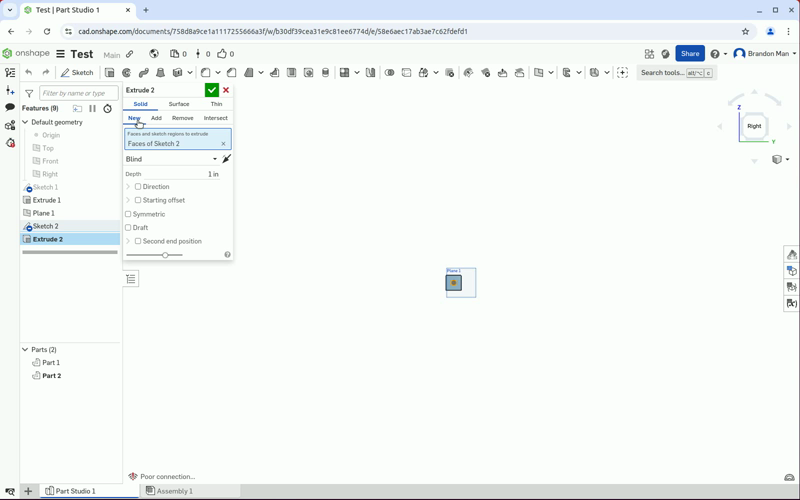
click(137, 120)
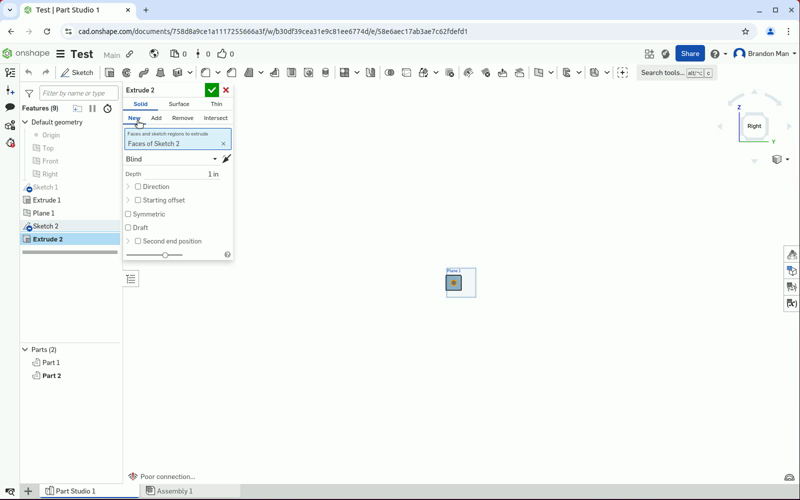
key(tab, 4)
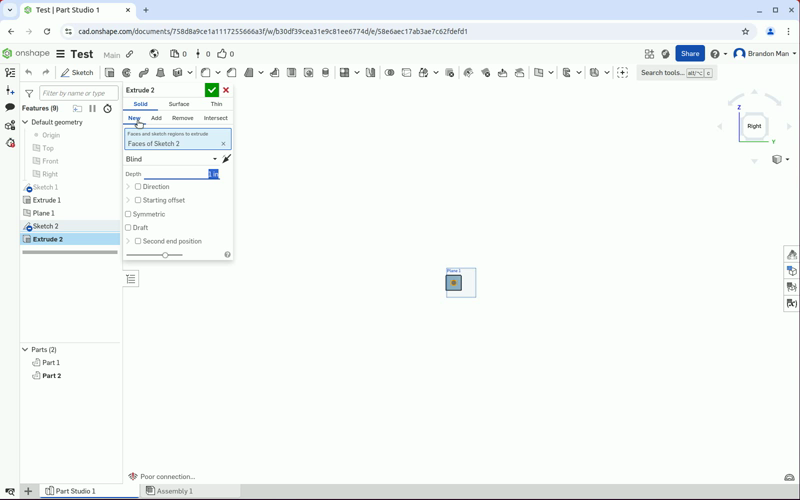
text(15.405)
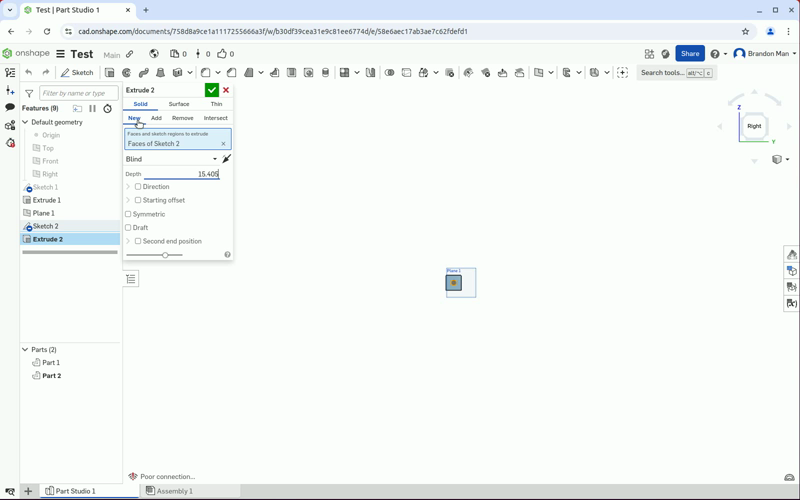
key(tab, 3)
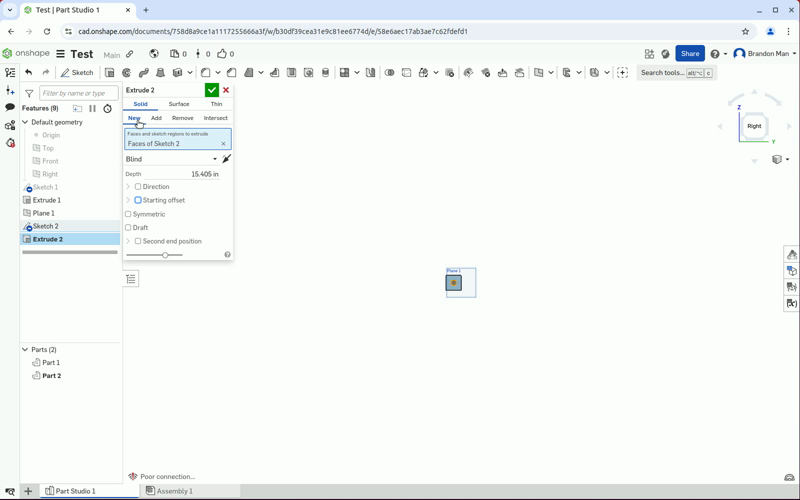
key(tab, 2)
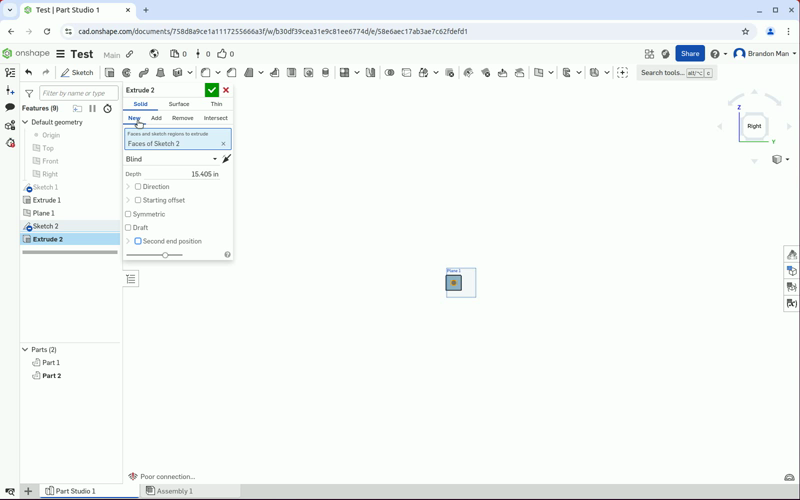
key(space)
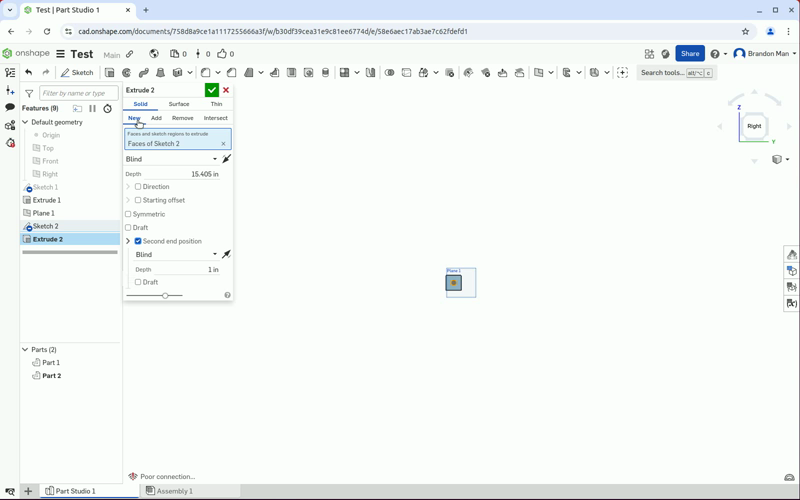
key(tab, 3)
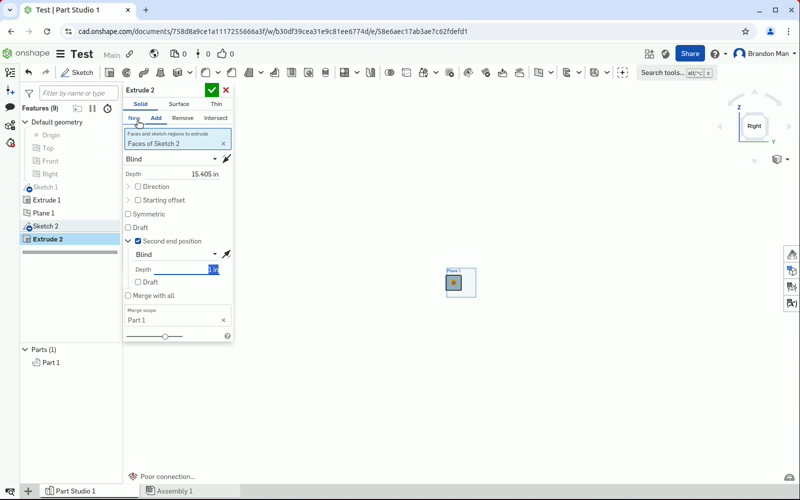
text(24.553)
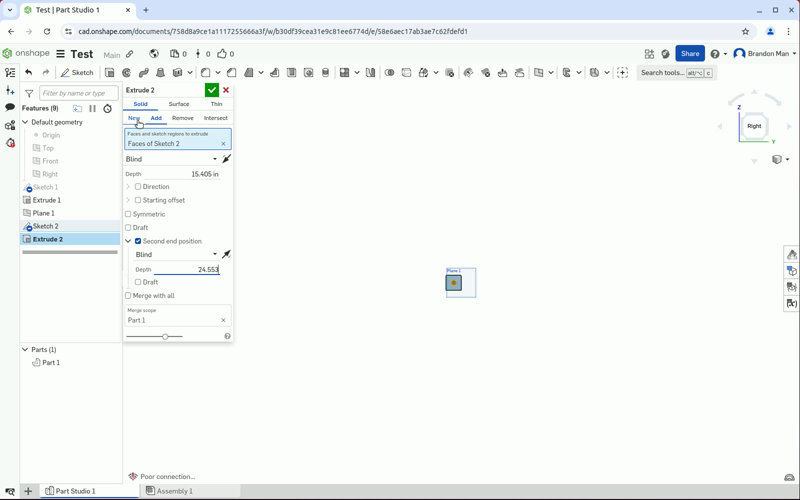
key(enter)
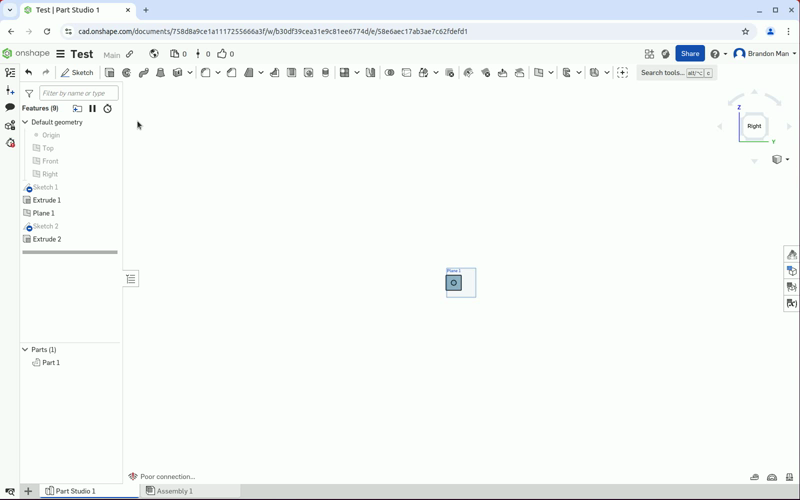
key(shift+h)
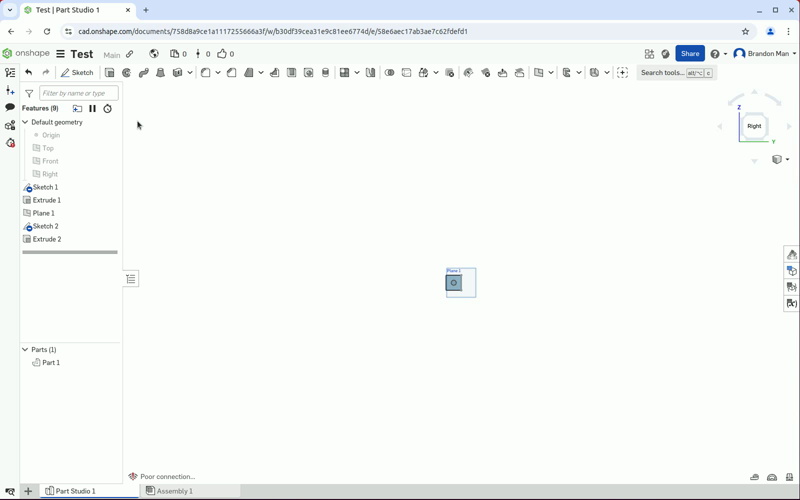
key(shift+h)
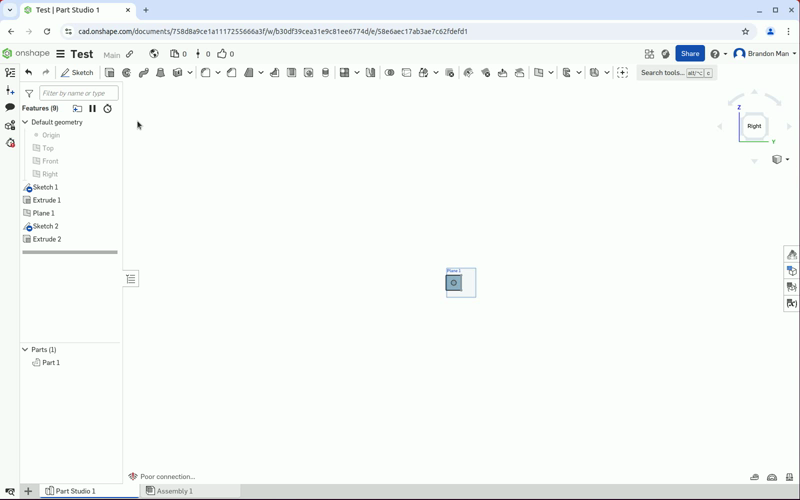
key(shift+7)
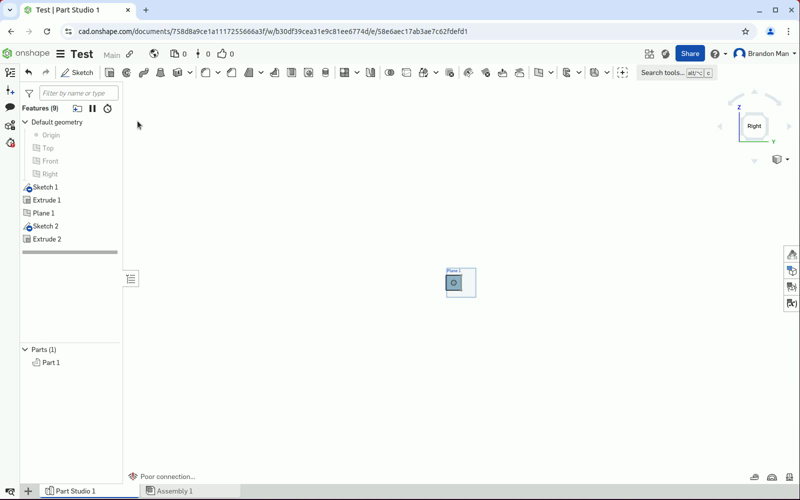
key(right, 2)
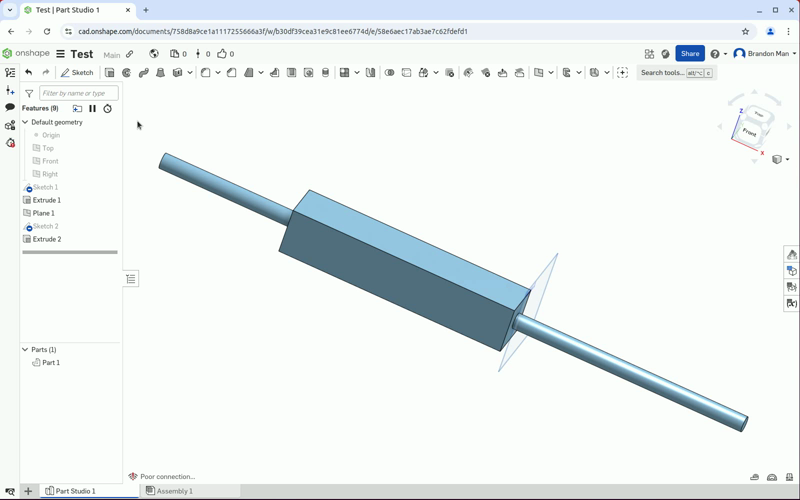
key(down, 2)
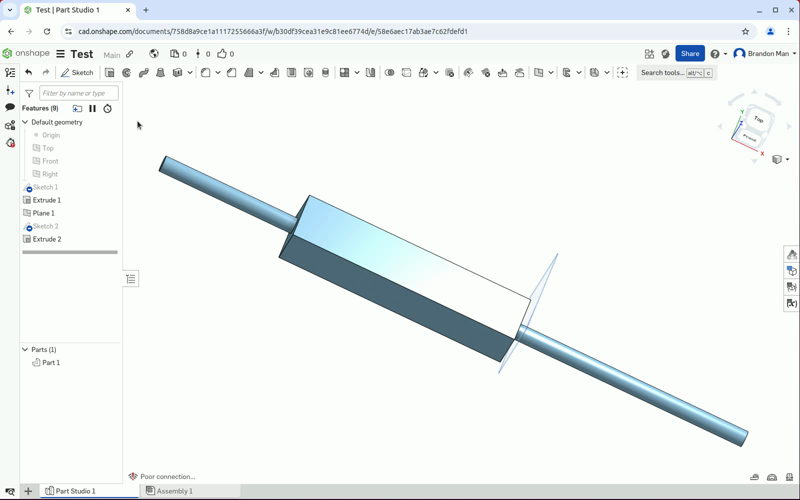
key(up, 2)
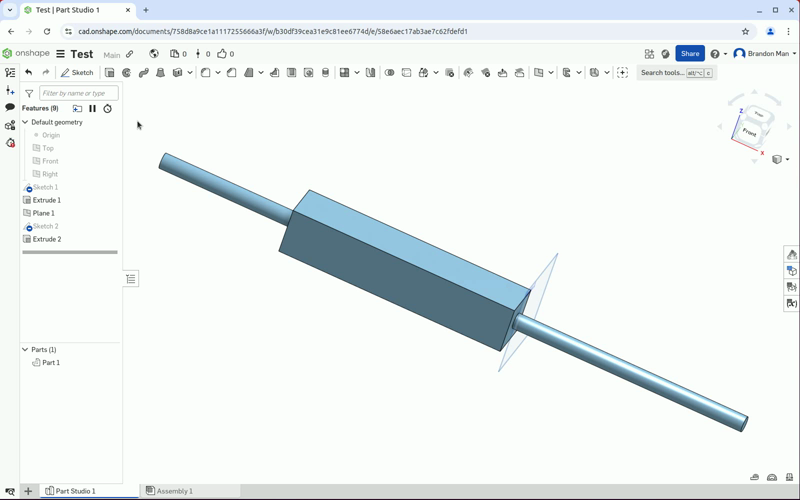
key(left, 2)
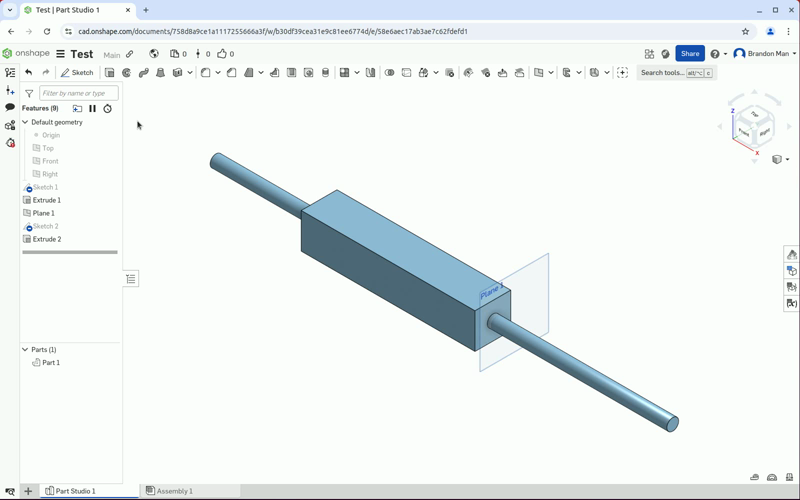
mouse_move(73, 189)
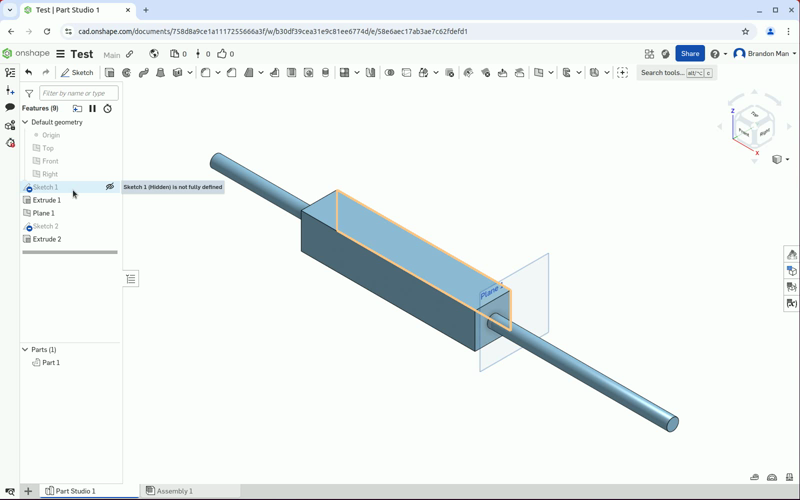
click(73, 189)